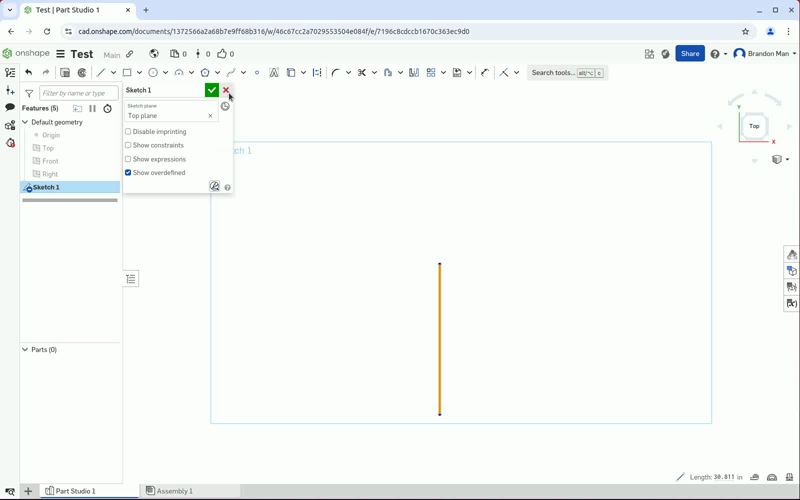
key(shift+h)
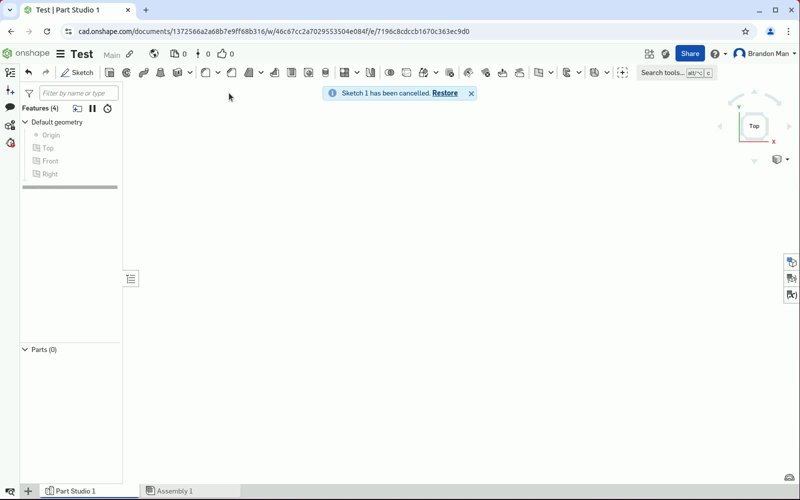
mouse_move(73, 352)
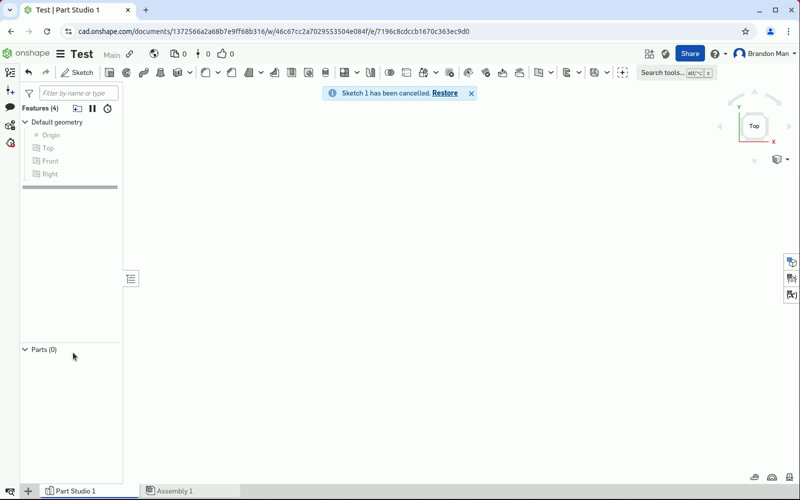
key(y)
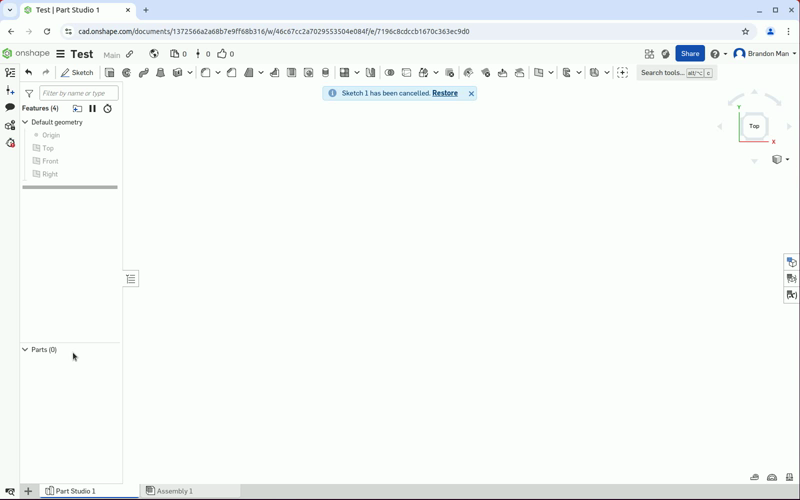
key(shift+p)
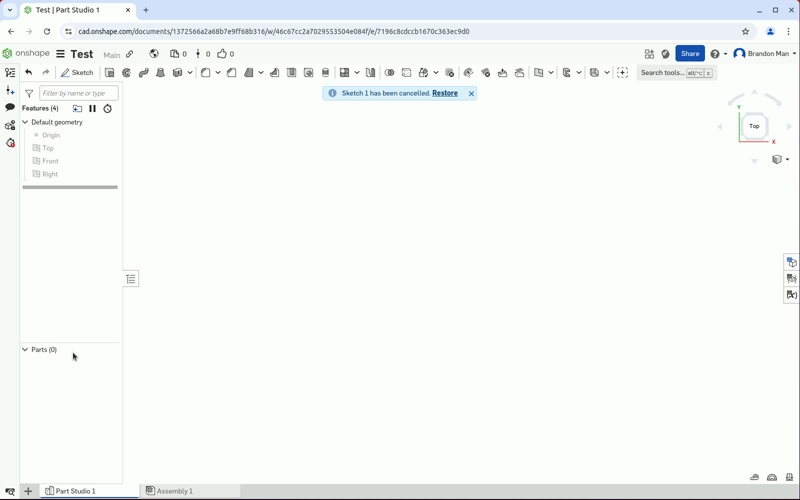
key(space)
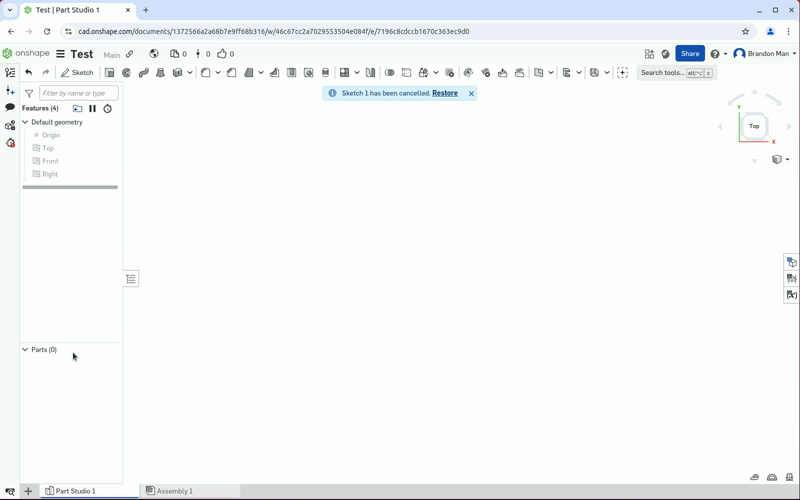
key_down(shift)
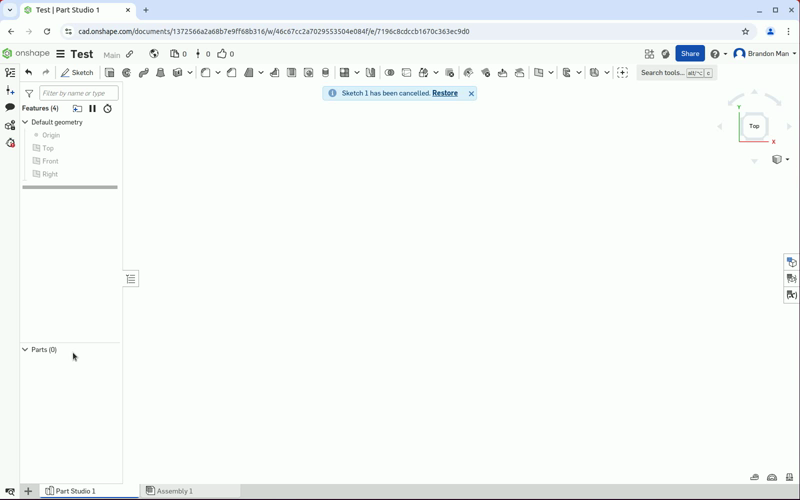
key(up)
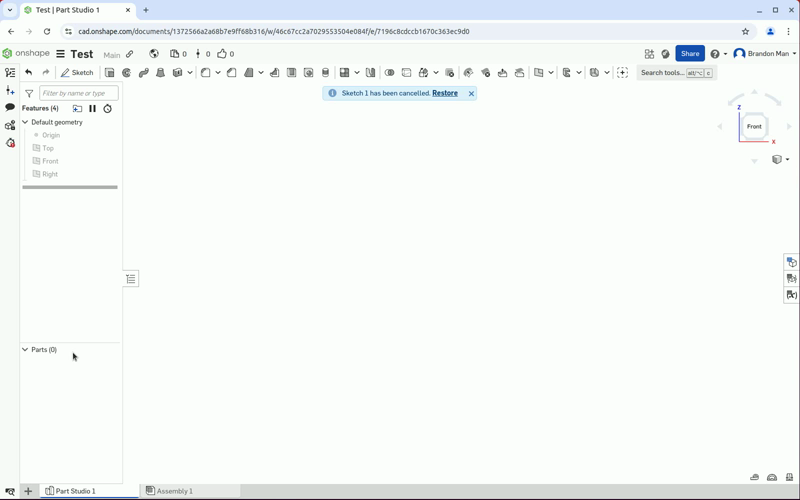
key_up(shift)
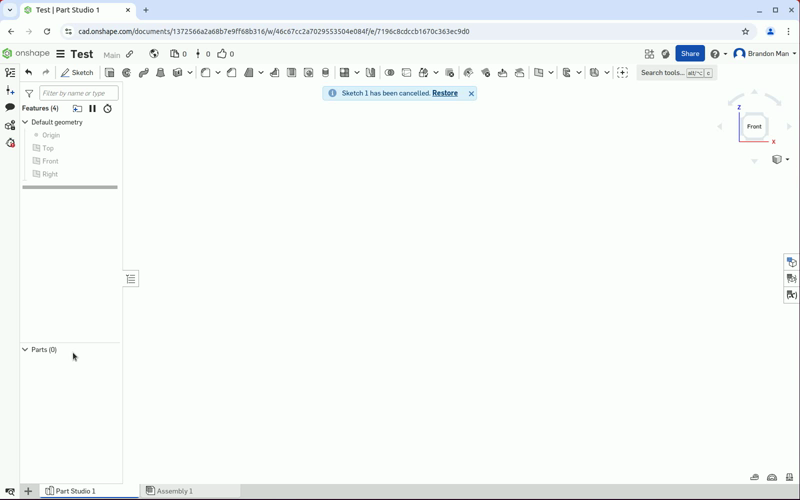
mouse_move(73, 352)
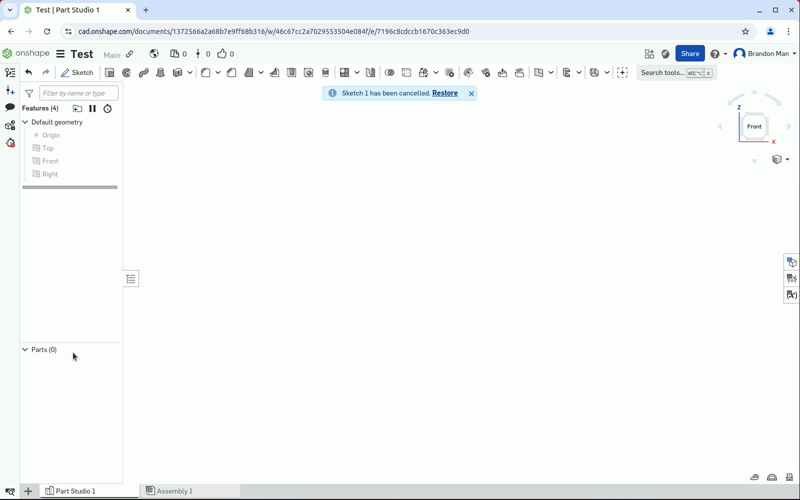
key(shift+y)
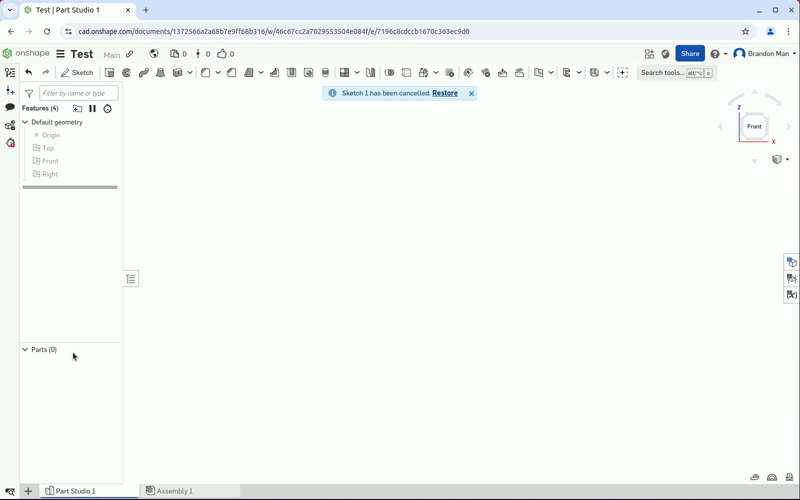
key(shift+s)
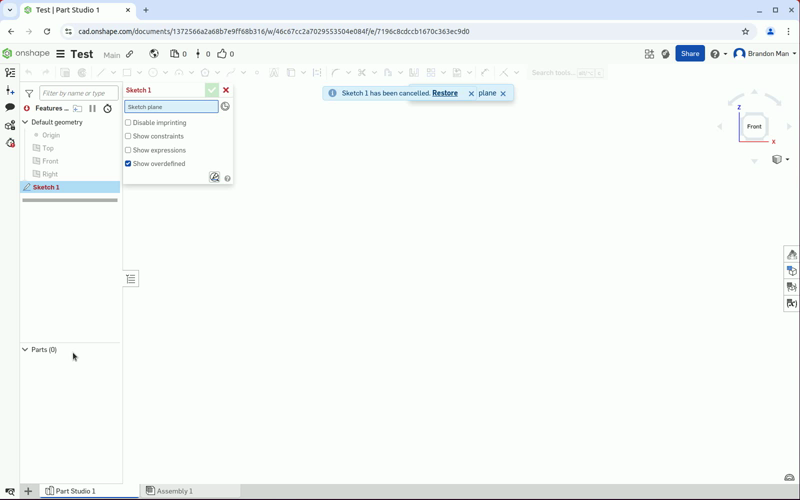
mouse_move(73, 163)
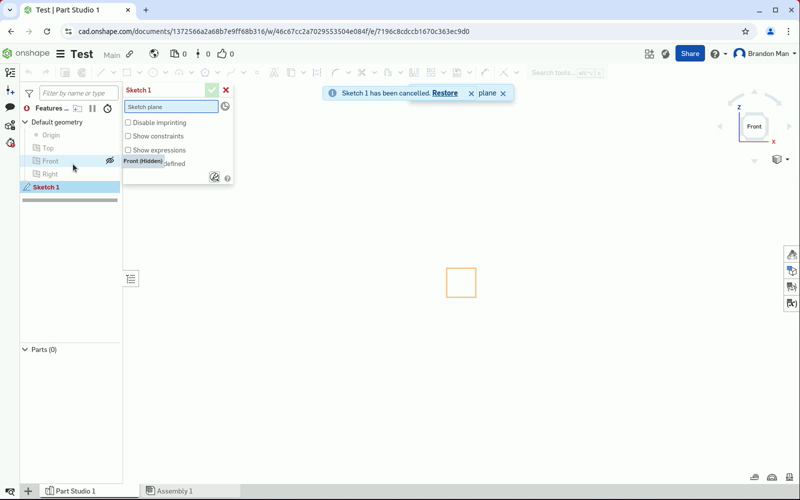
click(73, 163)
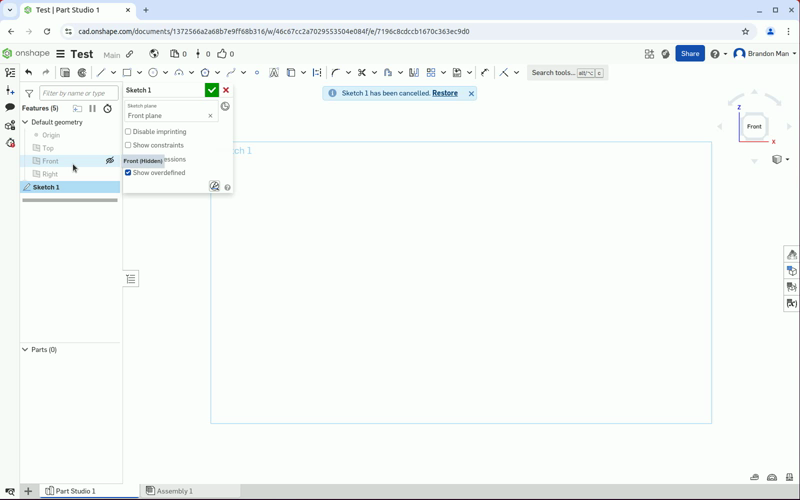
mouse_move(73, 352)
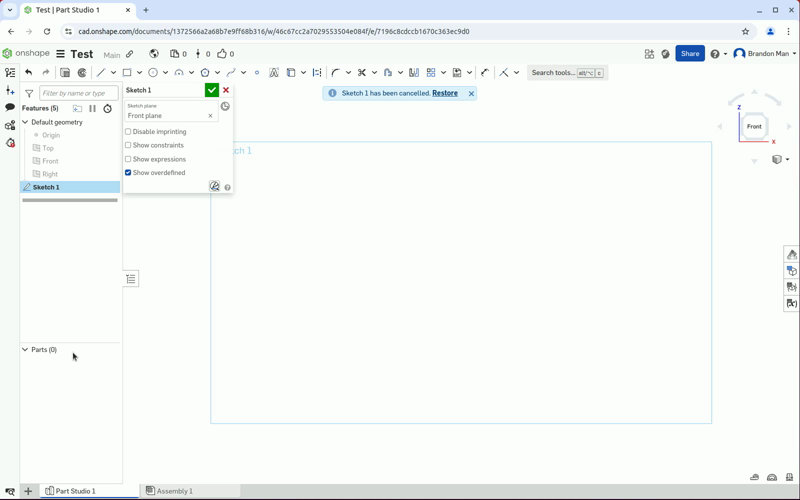
key(y)
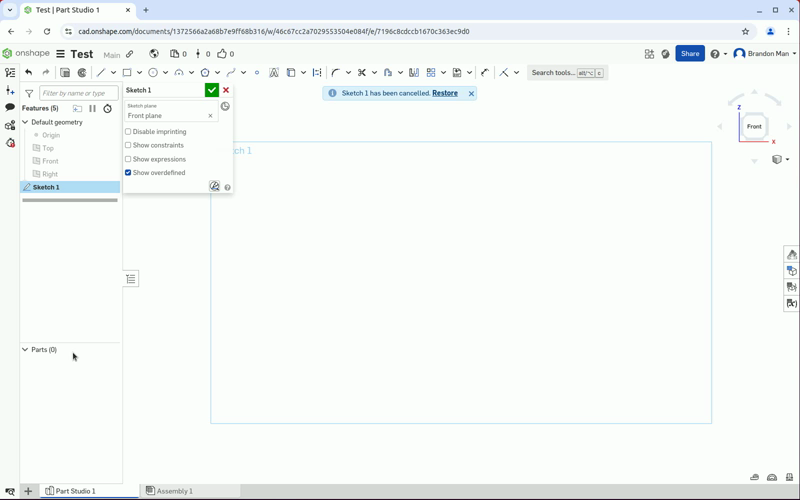
key(l)
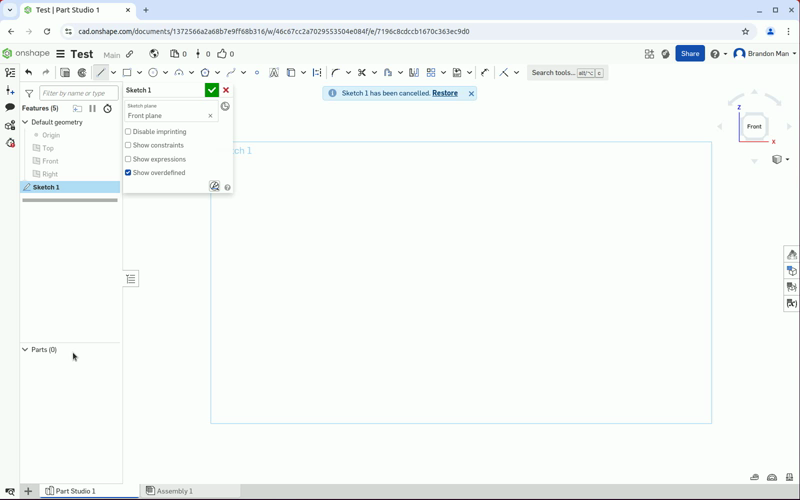
key_down(shift)
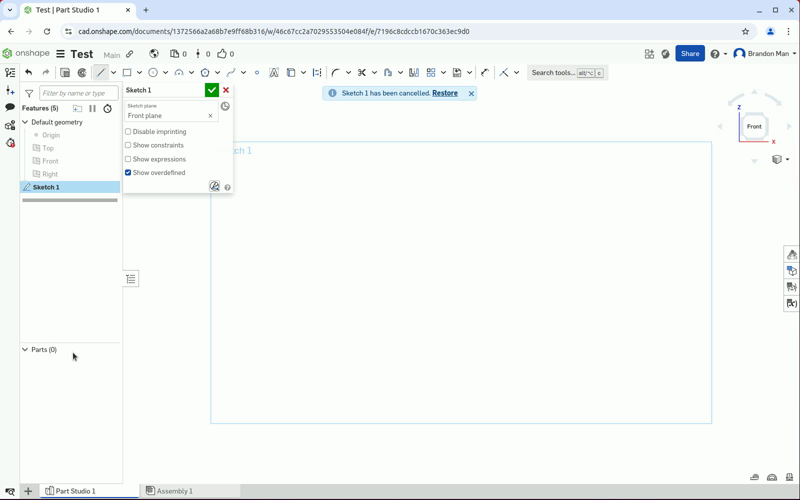
mouse_move(348, 380)
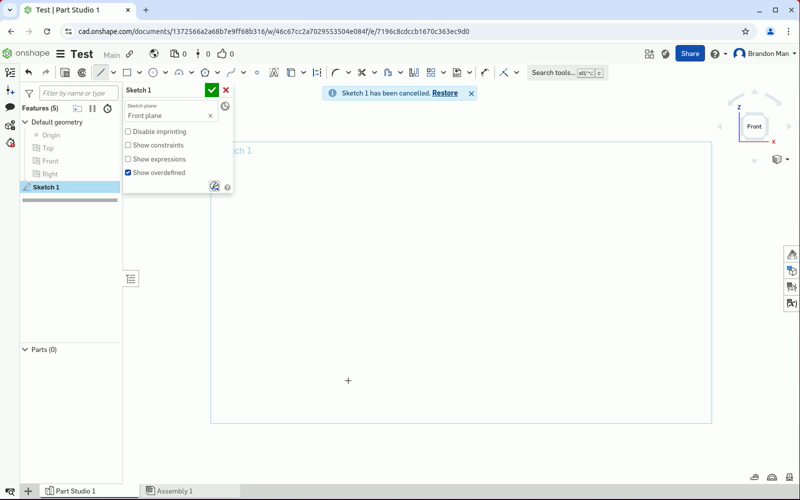
click(348, 380)
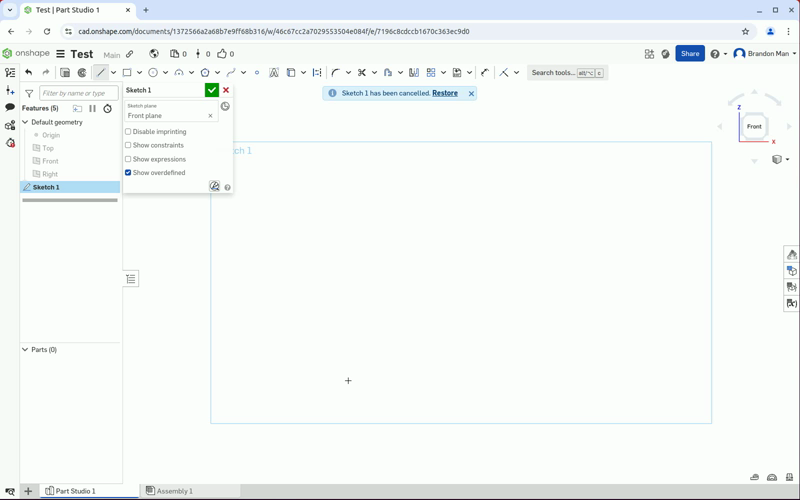
key_up(shift)
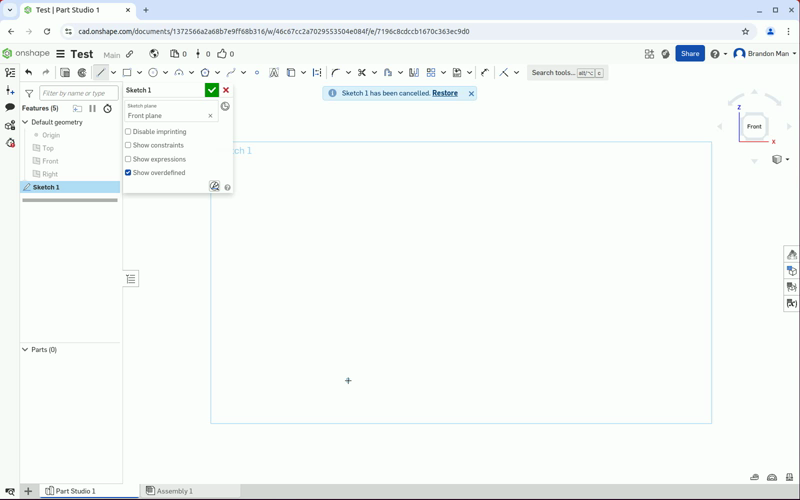
key_down(shift)
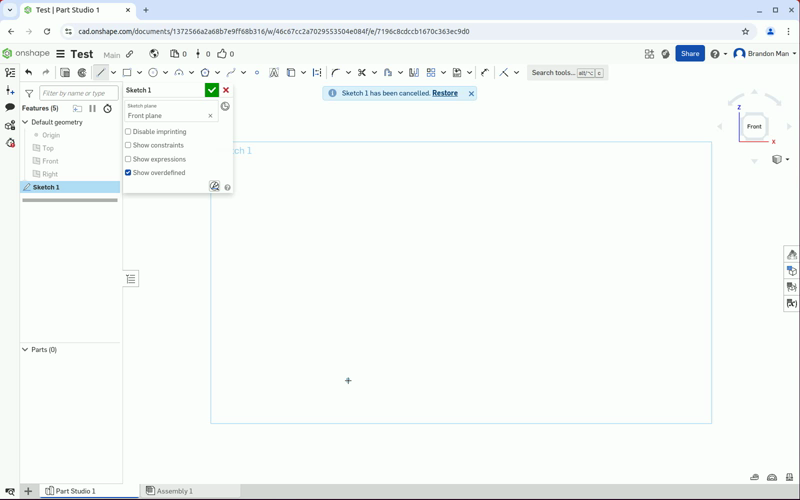
mouse_move(572, 380)
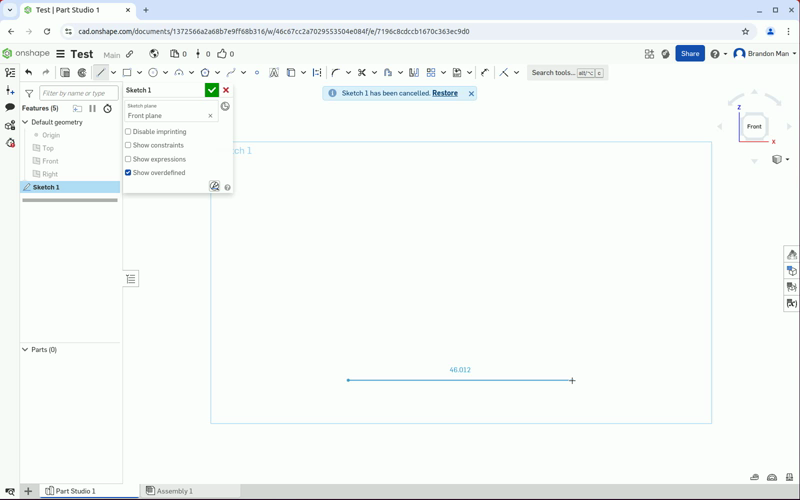
click(572, 380)
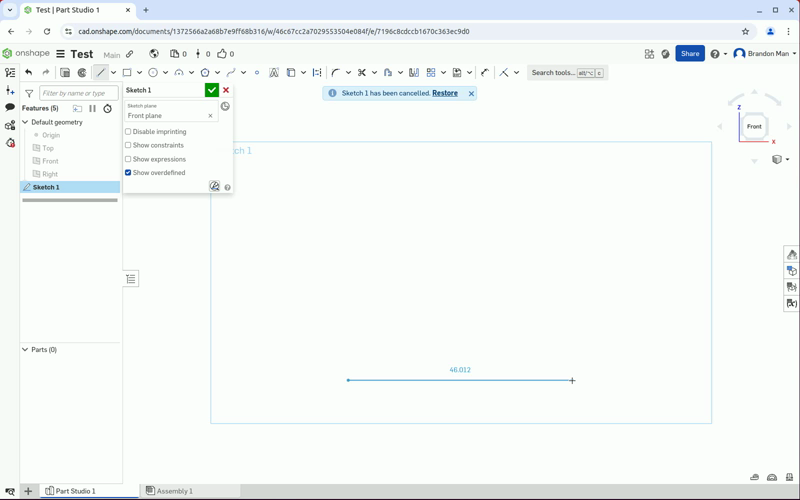
key_up(shift)
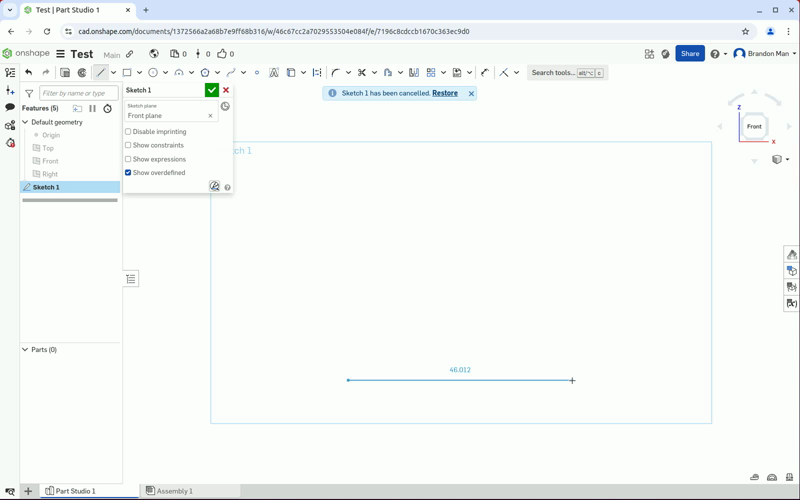
key_down(shift)
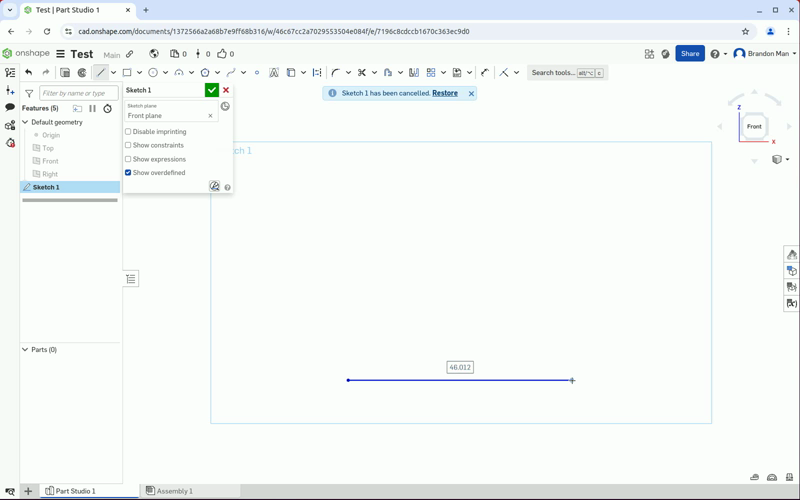
mouse_move(572, 186)
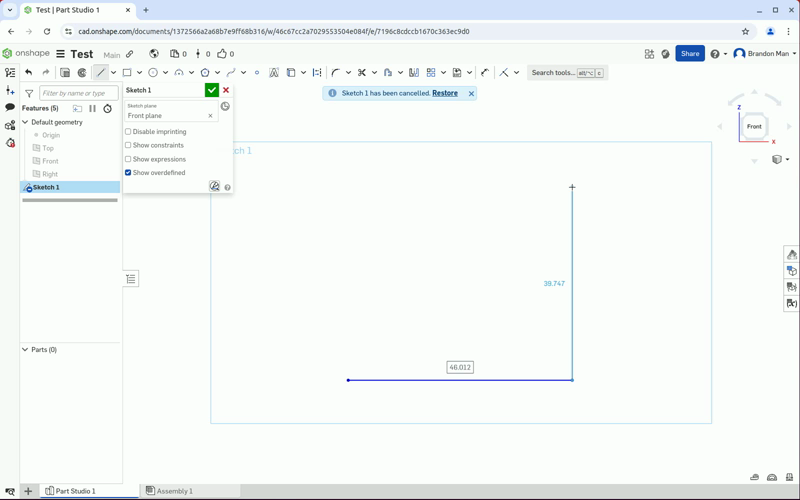
click(572, 186)
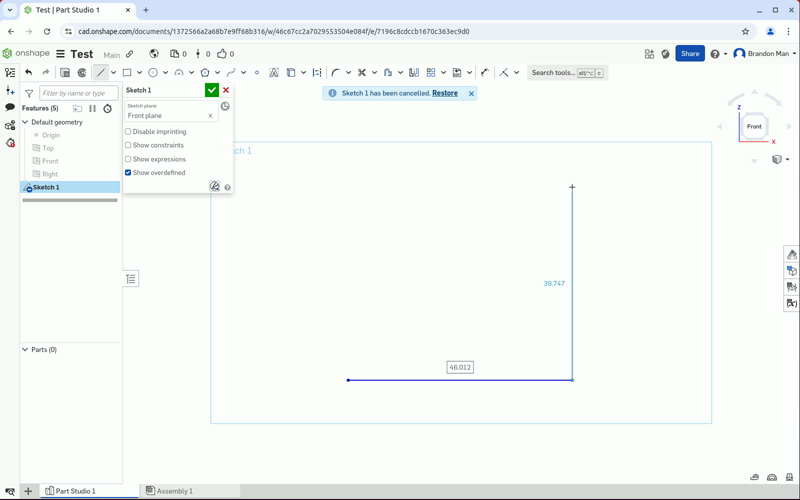
key_up(shift)
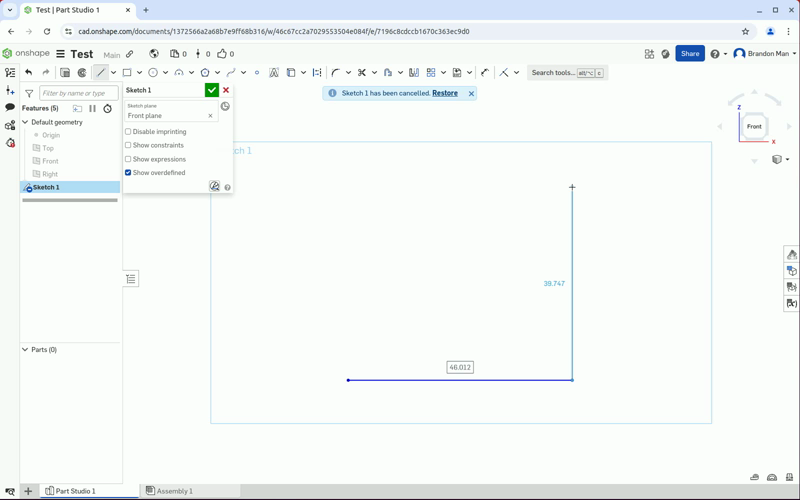
key_down(shift)
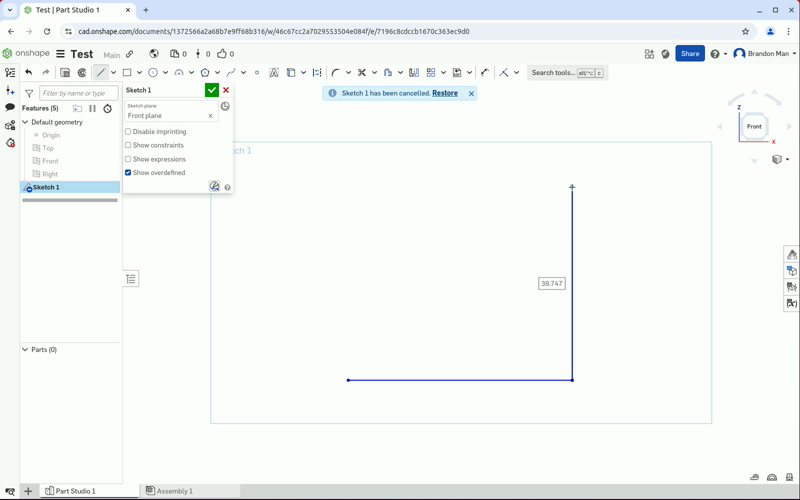
mouse_move(348, 186)
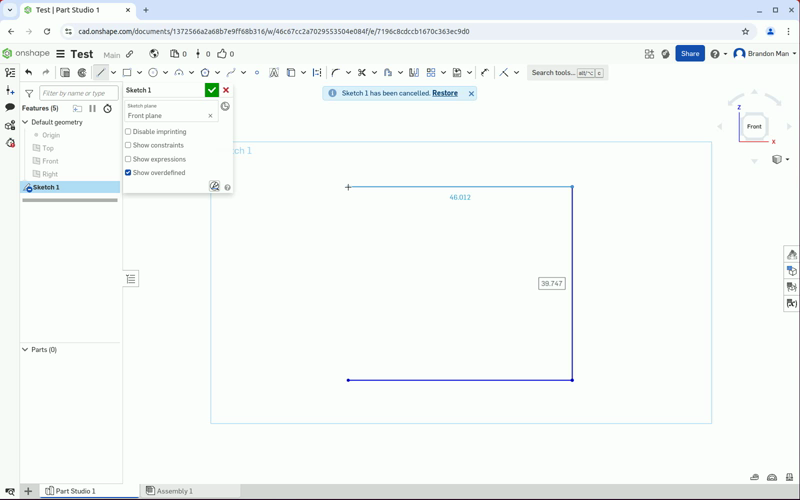
click(348, 186)
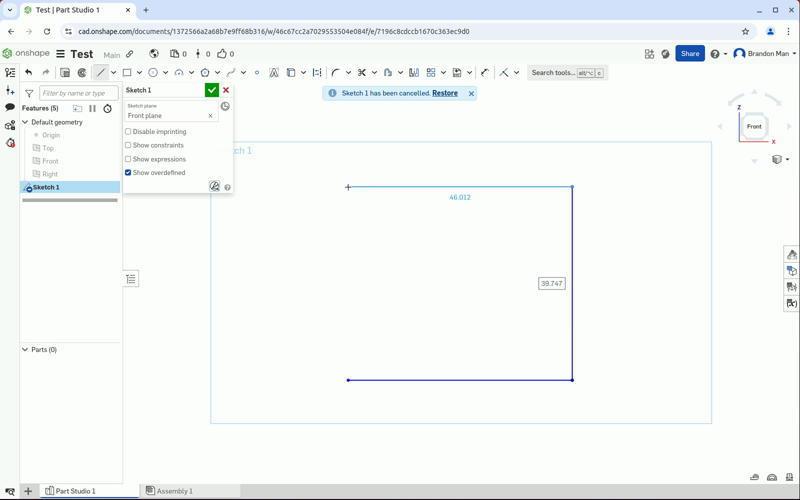
key_up(shift)
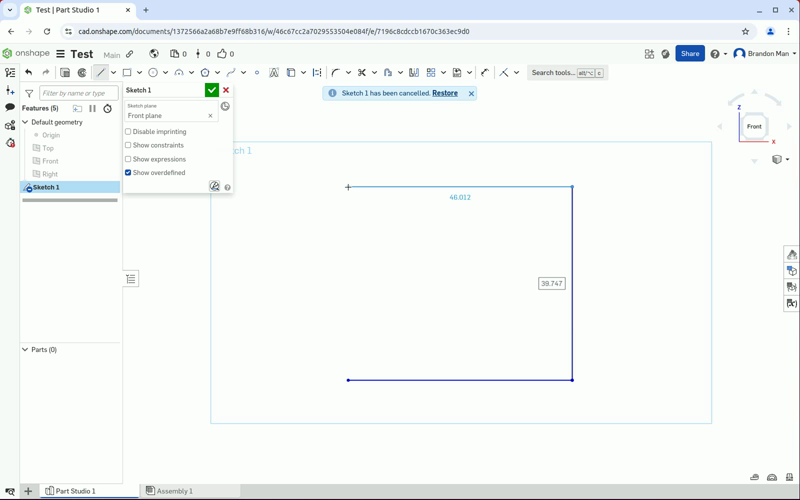
key_down(shift)
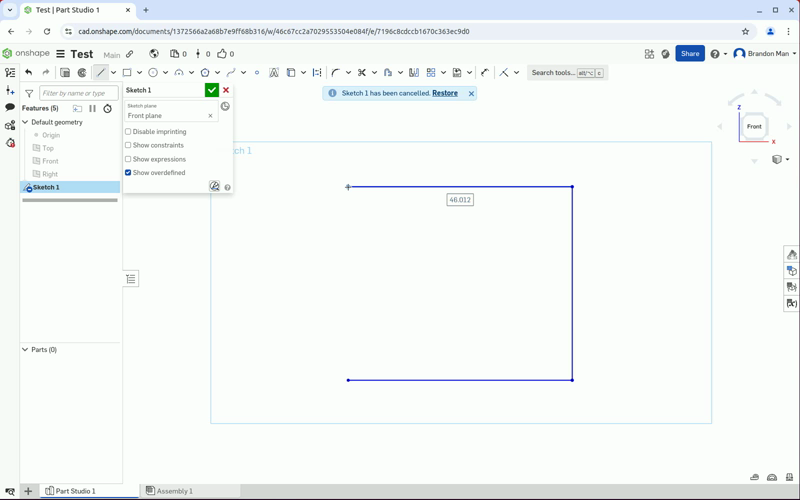
mouse_move(348, 380)
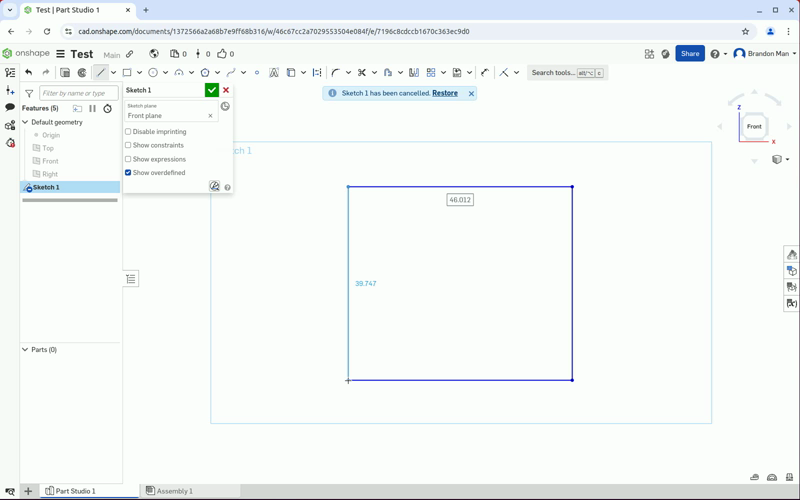
key_up(shift)
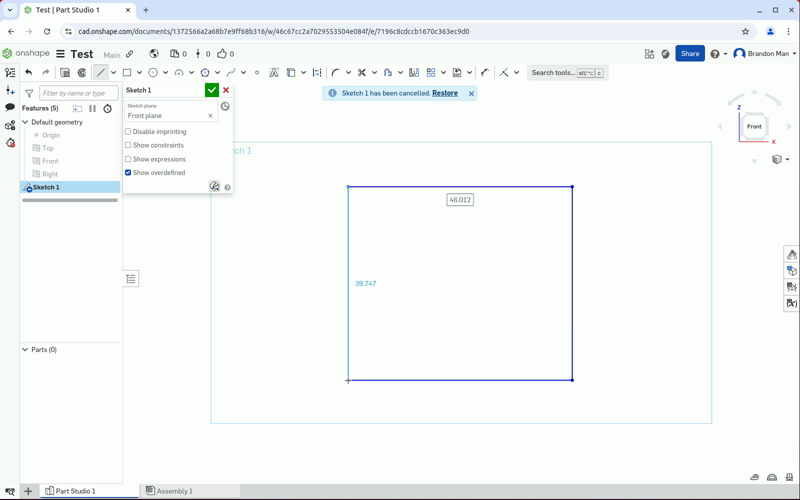
click(348, 380)
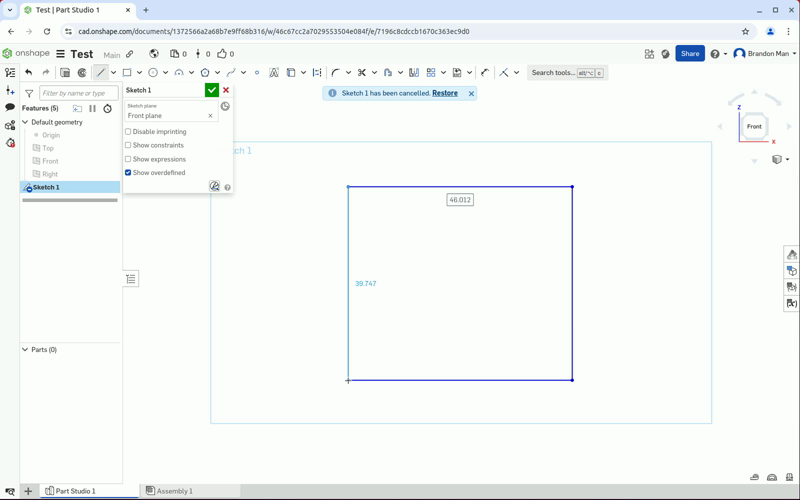
key(esc)
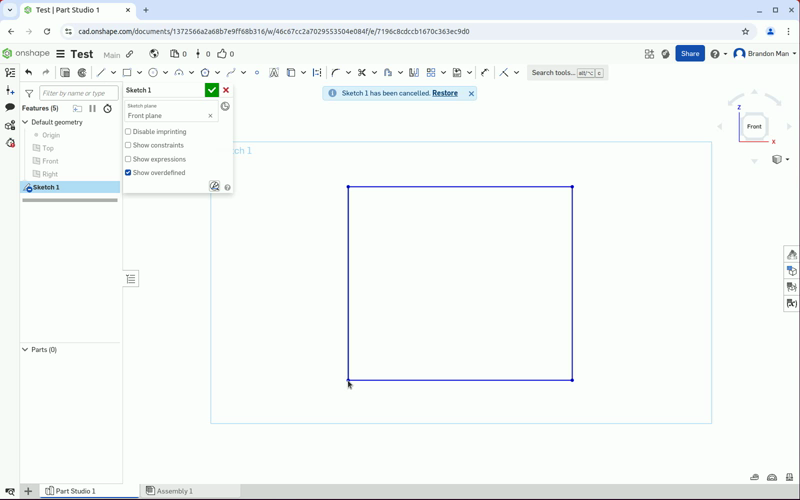
mouse_move(534, 243)
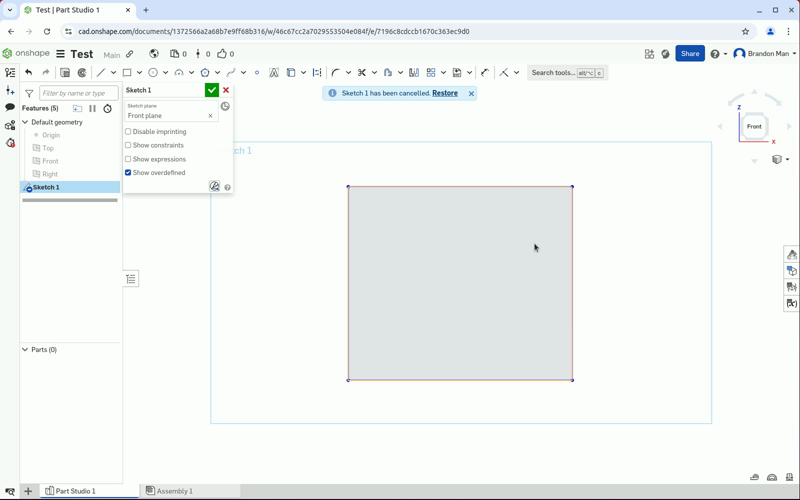
click(534, 243)
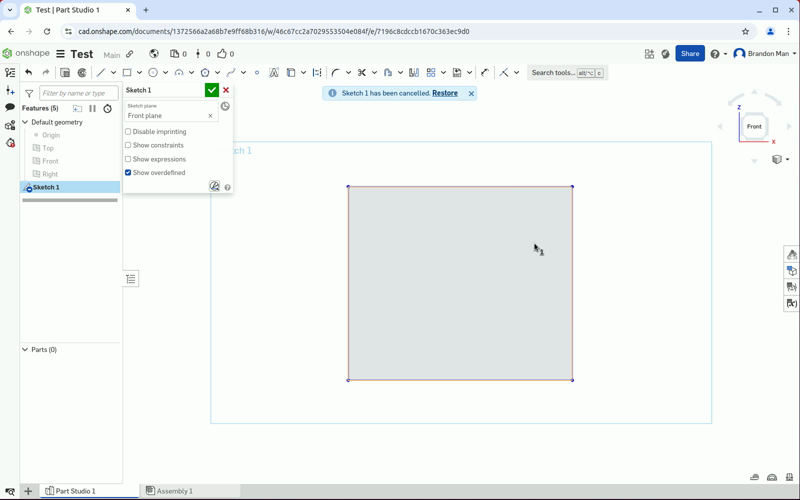
mouse_move(73, 352)
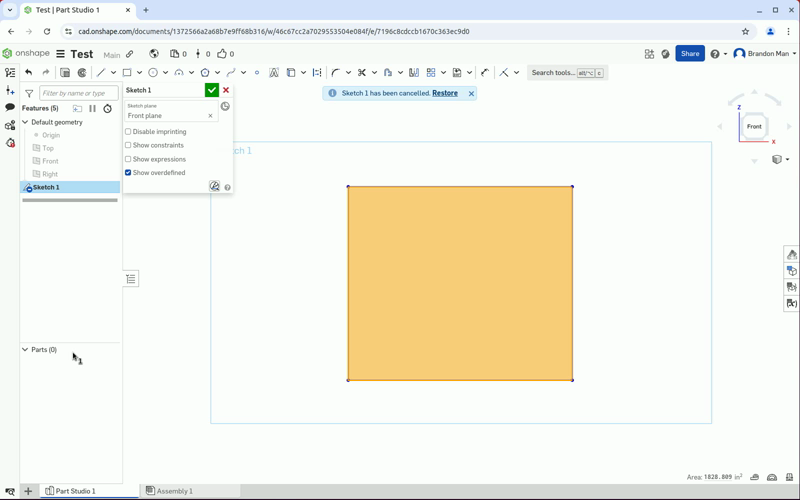
key(shift+y)
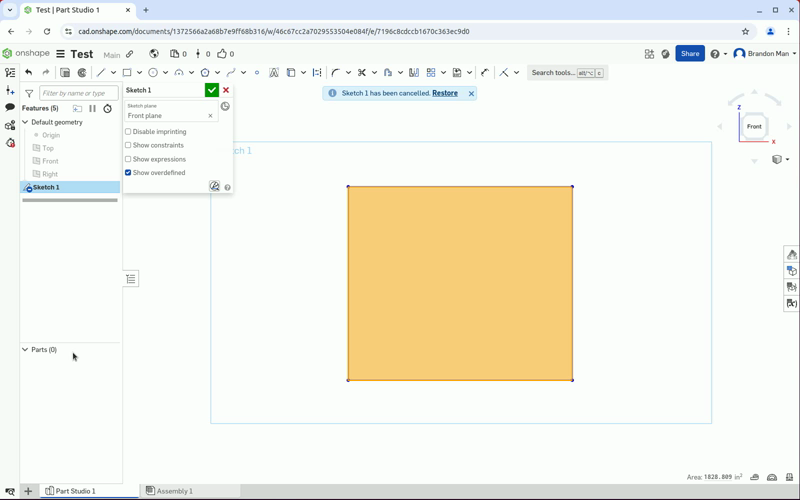
key(shift+e)
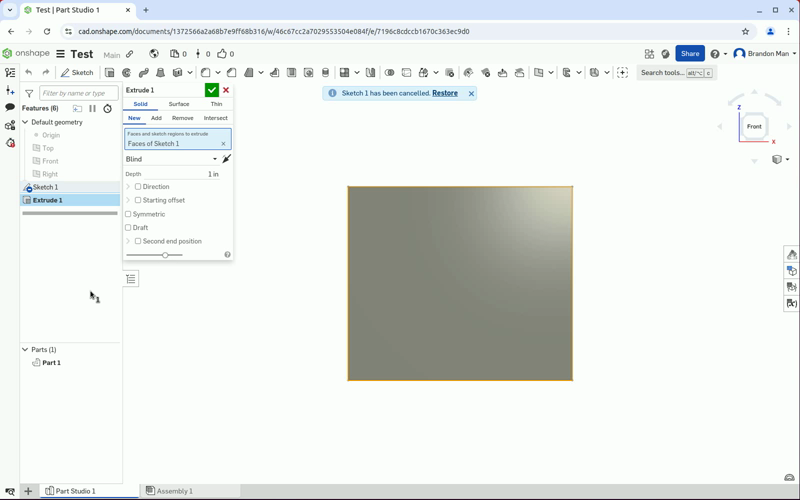
mouse_move(143, 106)
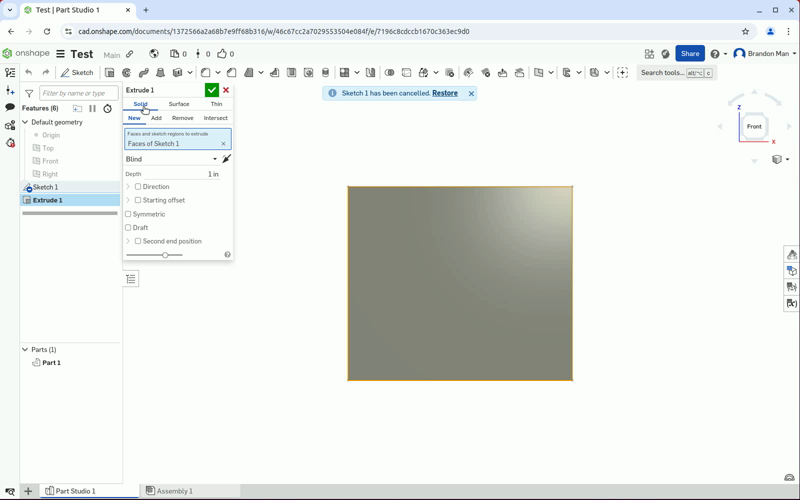
click(143, 106)
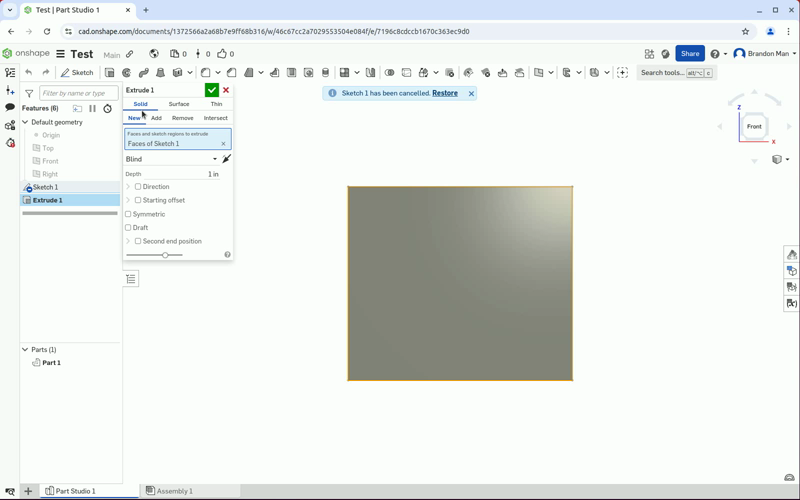
mouse_move(137, 120)
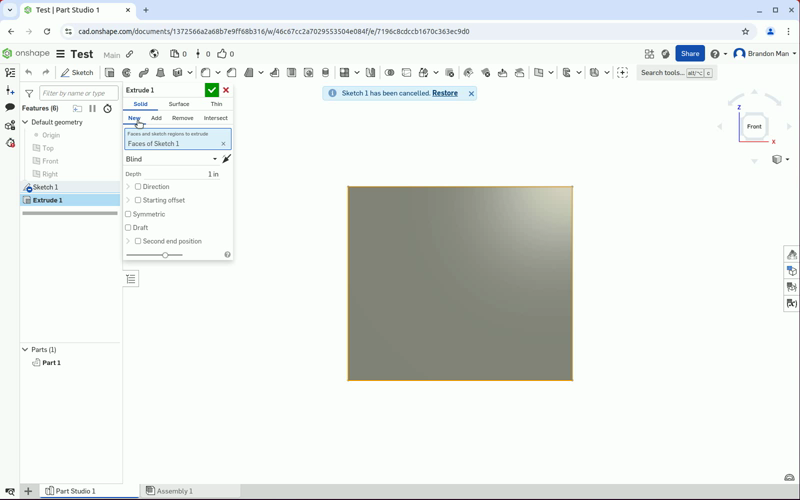
click(137, 120)
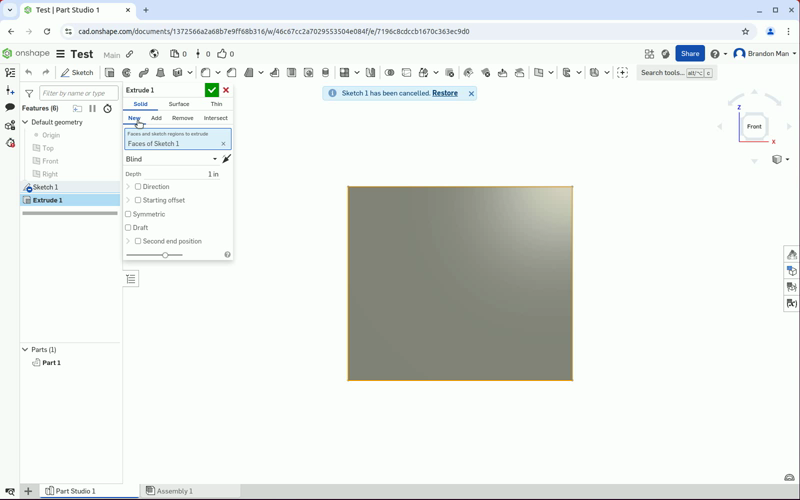
key(tab, 4)
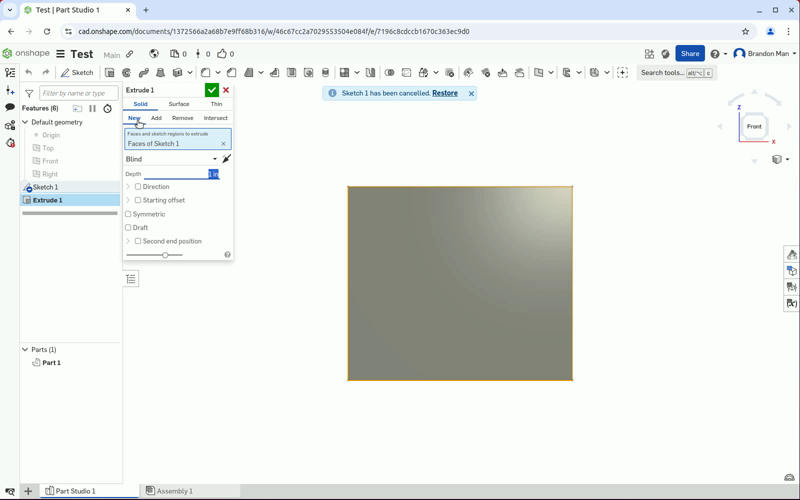
text(29.366)
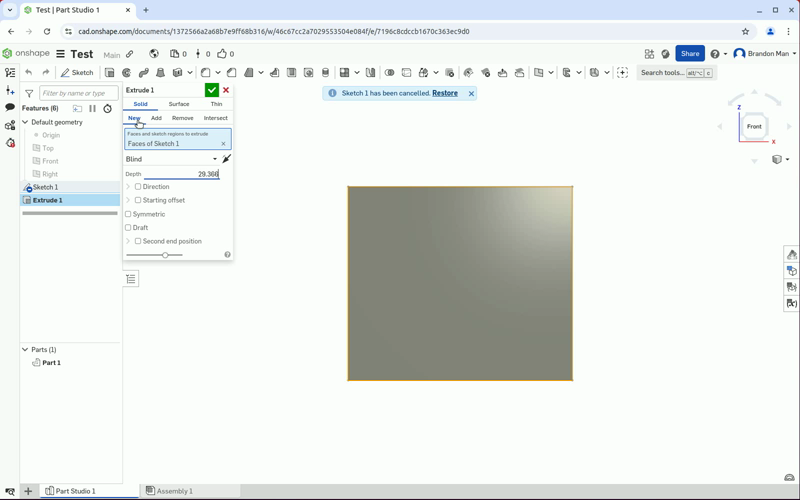
key(tab, 3)
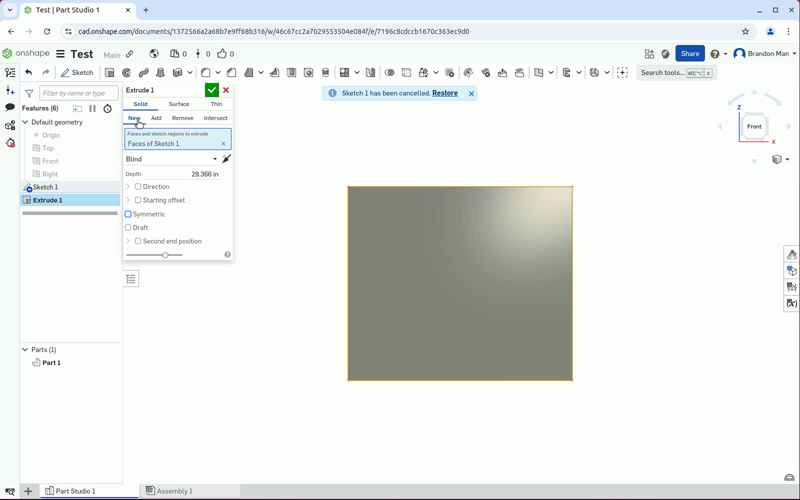
key(space)
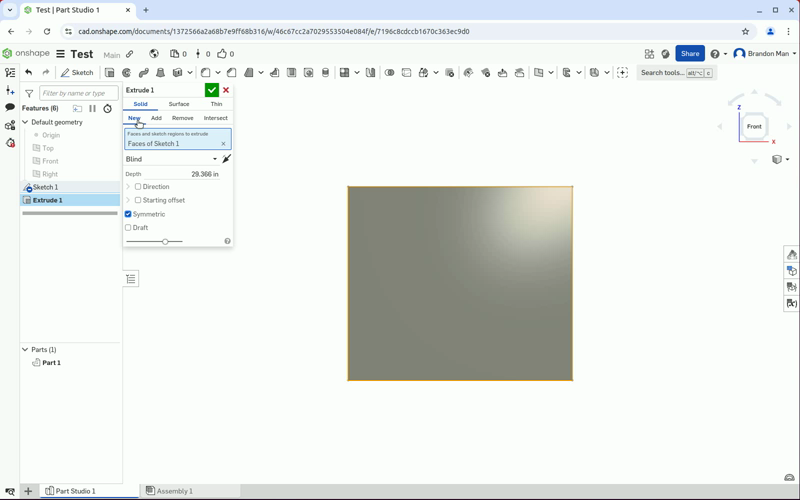
key(enter)
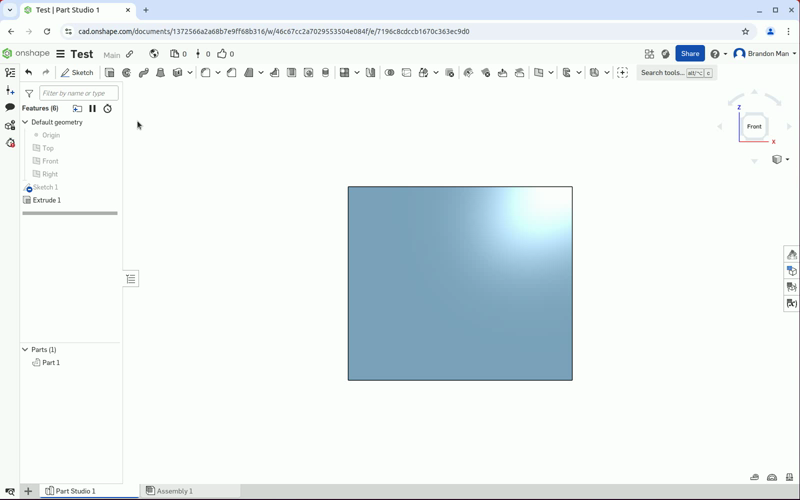
key(shift+h)
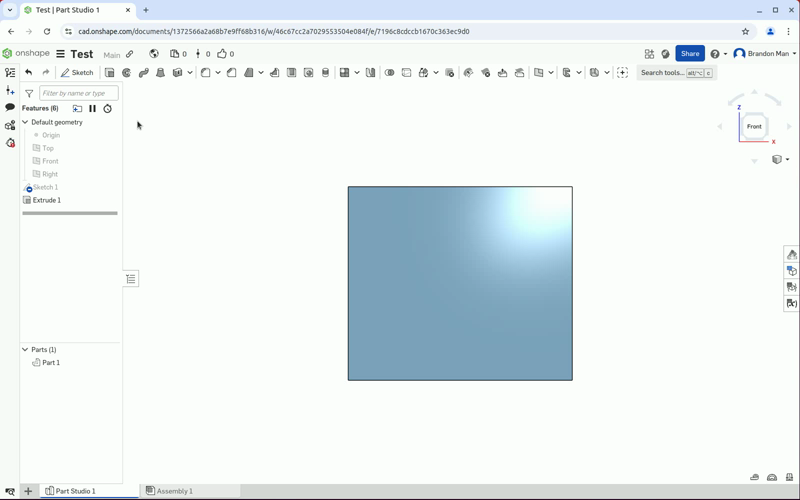
key(shift+h)
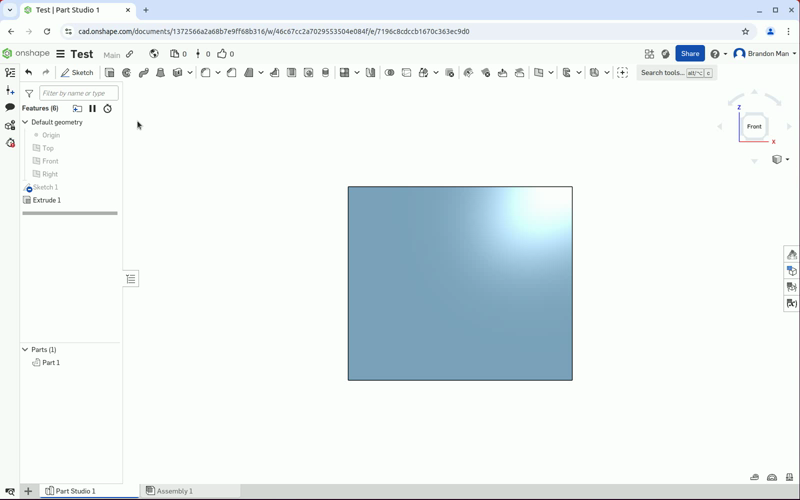
mouse_move(73, 189)
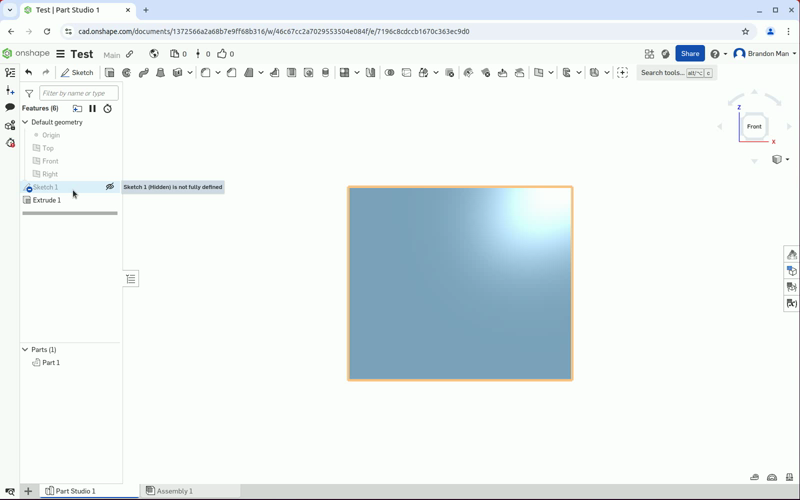
click(73, 189)
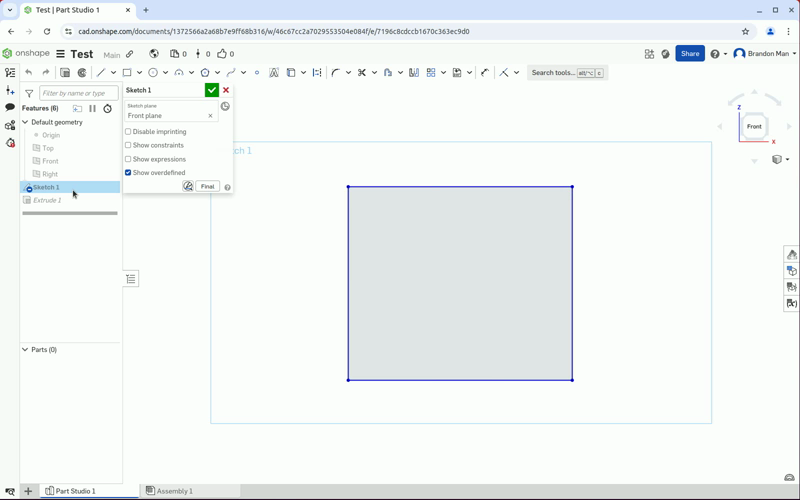
mouse_move(229, 92)
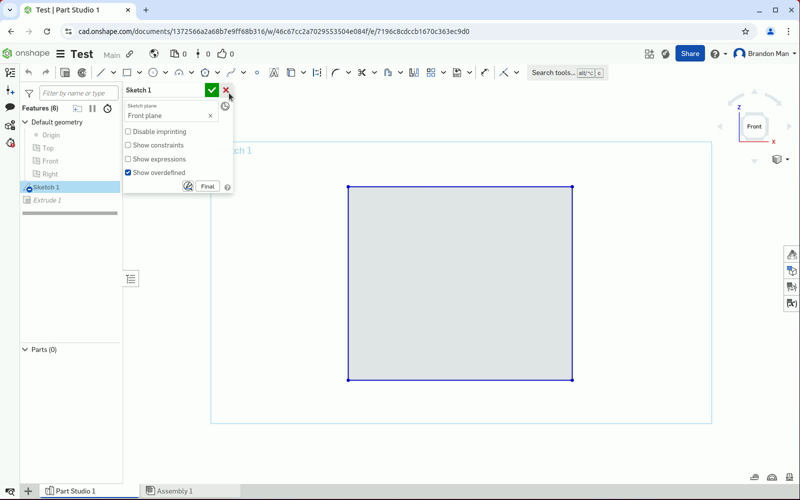
click(229, 92)
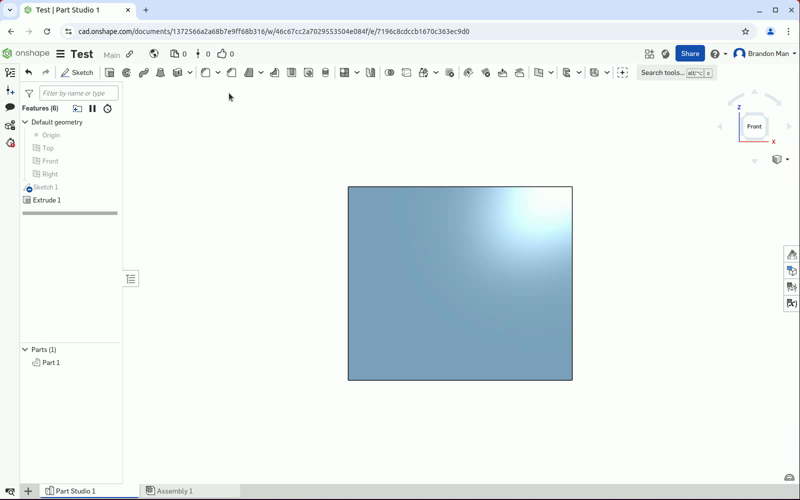
mouse_move(73, 352)
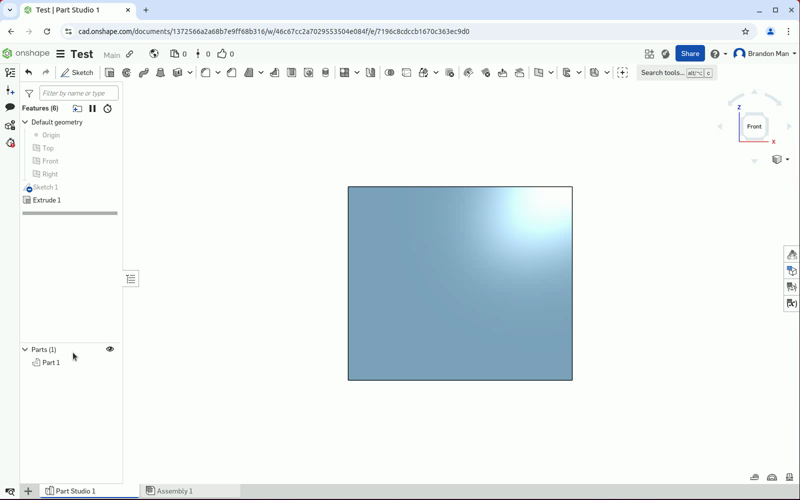
key(y)
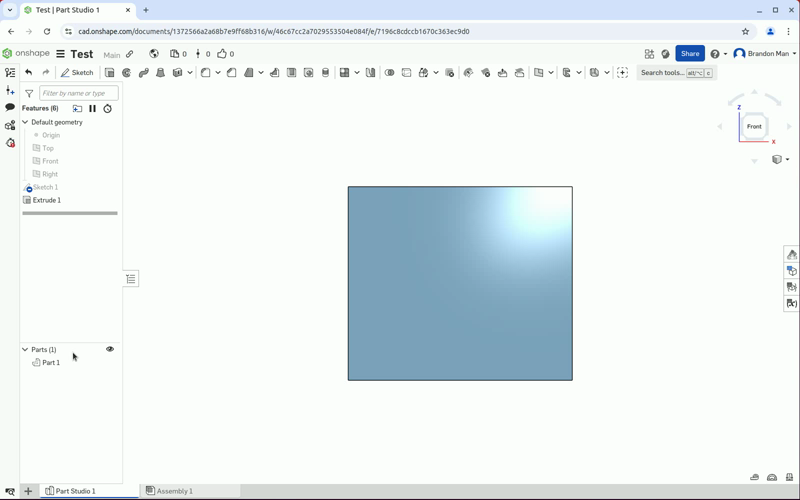
key(shift+p)
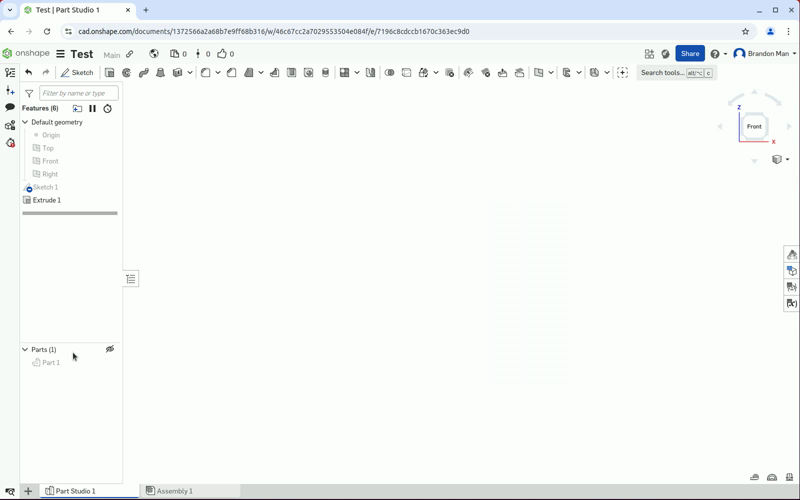
key(space)
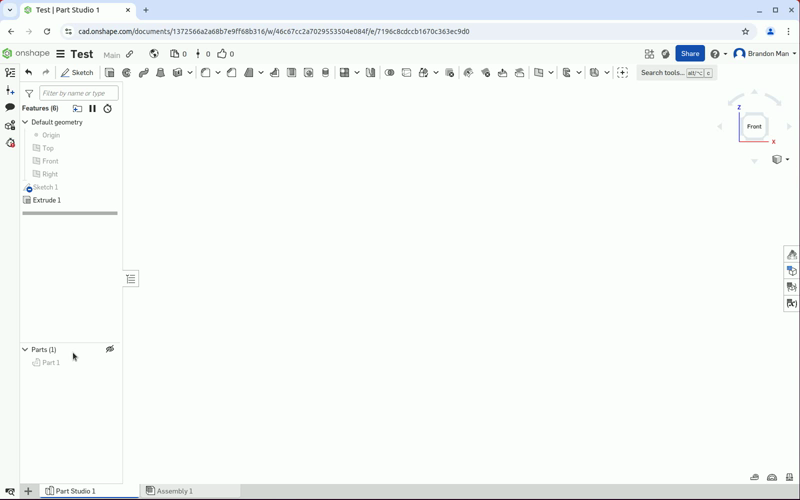
key_down(shift)
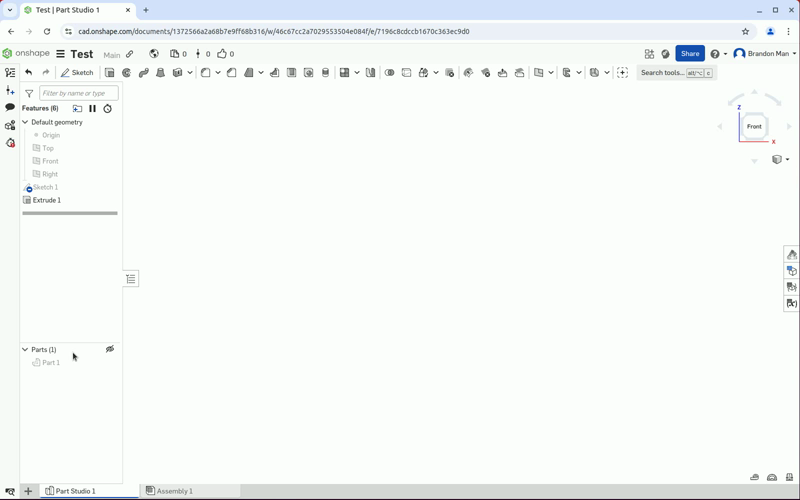
key(down)
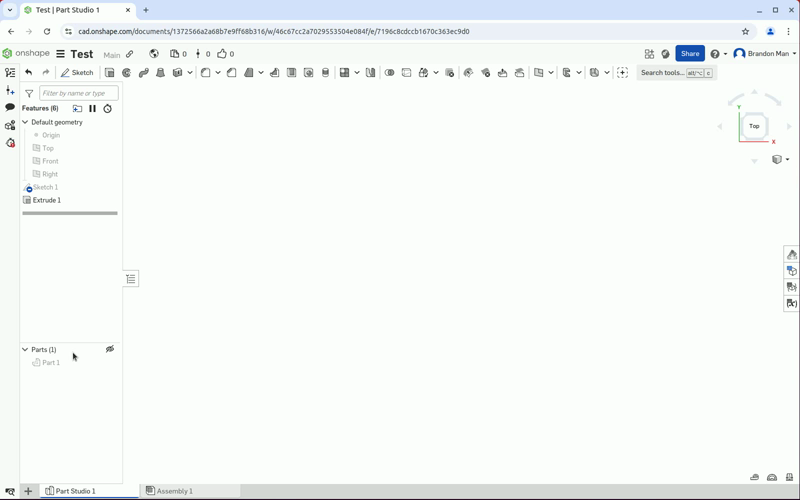
key_up(shift)
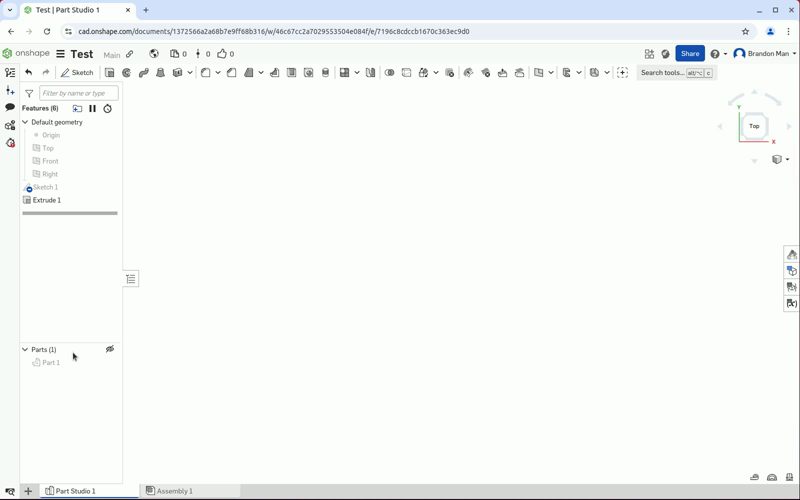
mouse_move(73, 352)
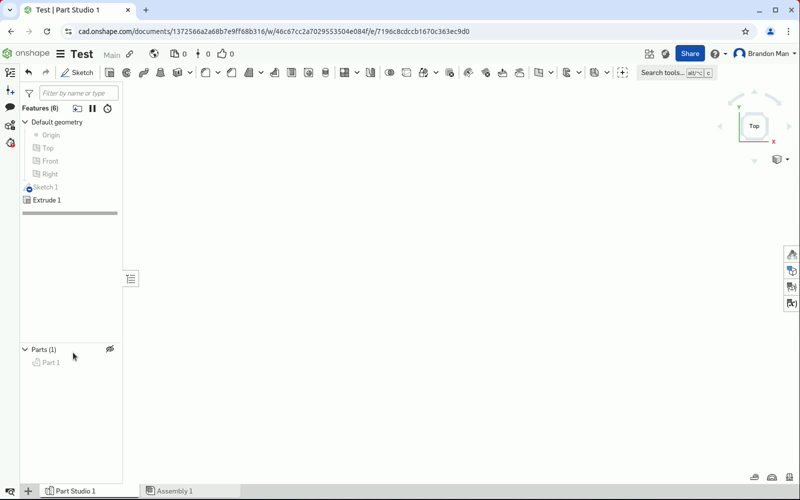
key(shift+y)
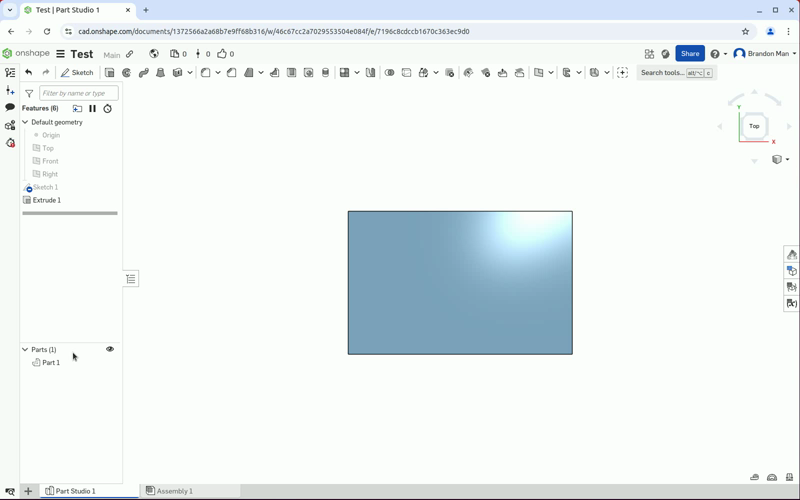
mouse_move(541, 75)
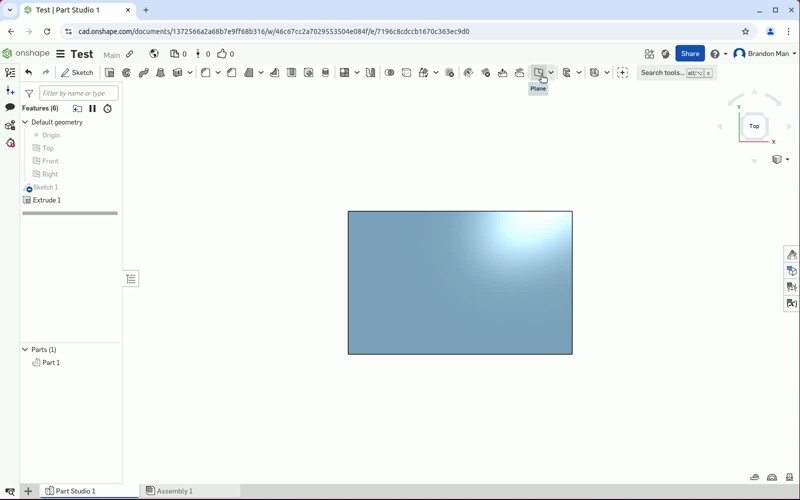
click(541, 75)
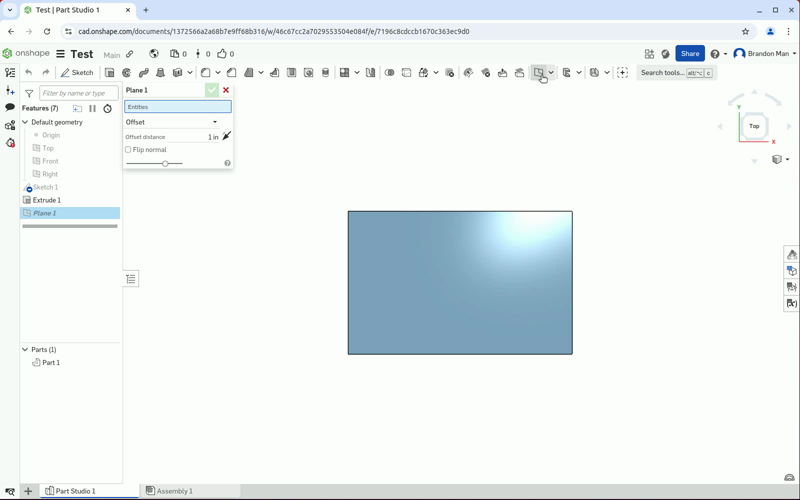
mouse_move(73, 150)
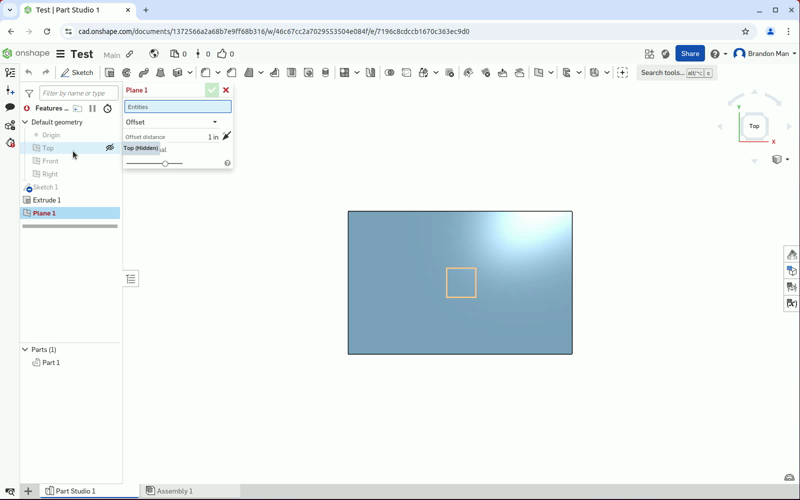
click(73, 150)
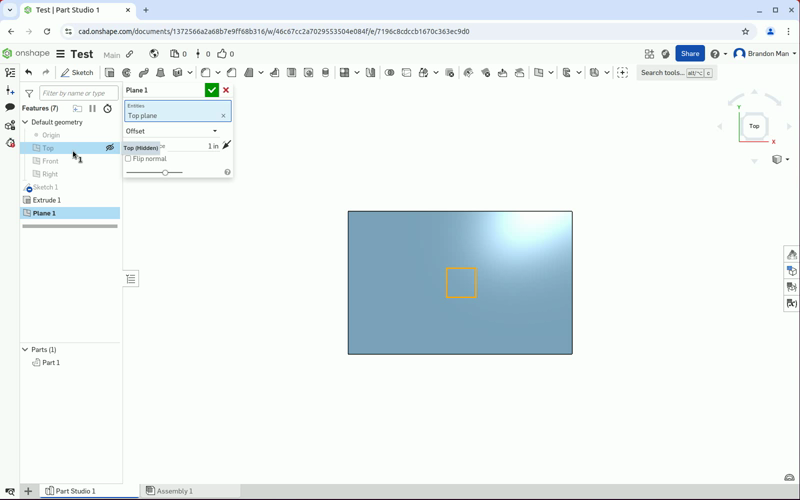
key(tab, 2)
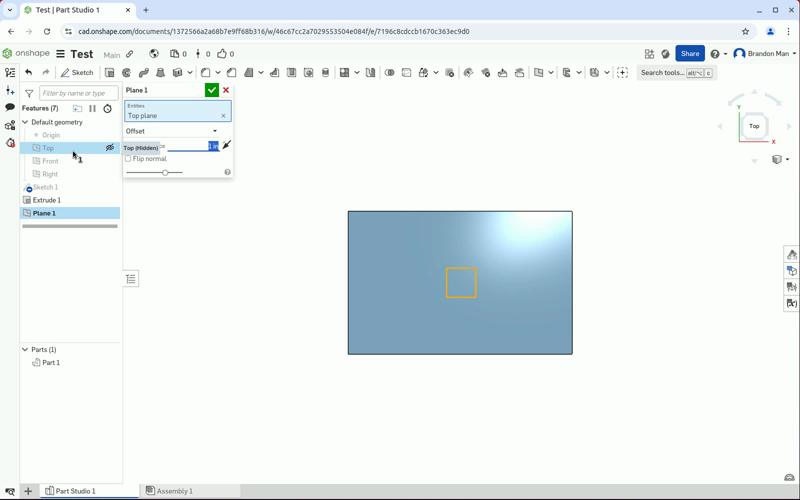
text(19.966)
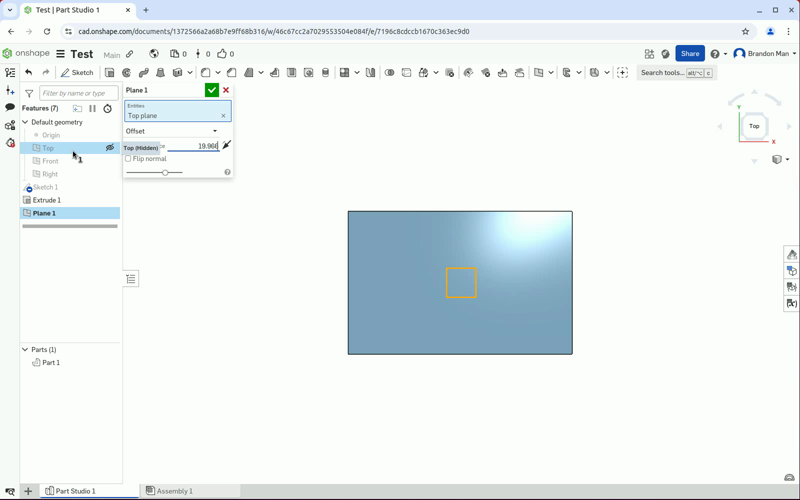
key(enter, 2)
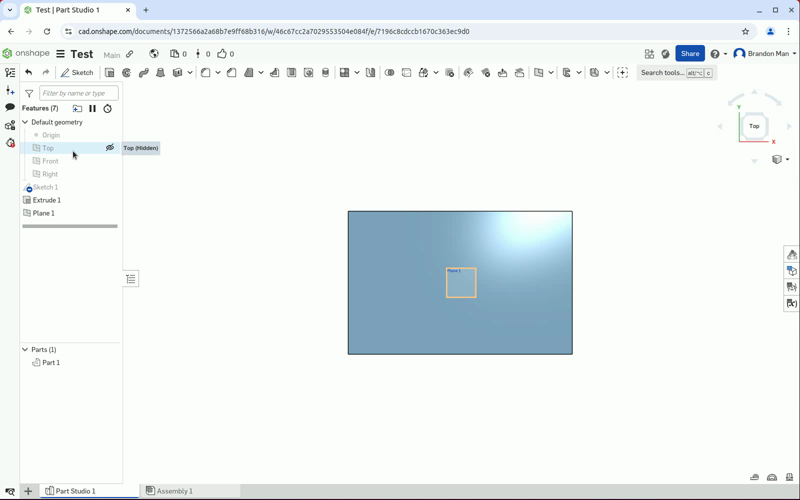
key(shift+s)
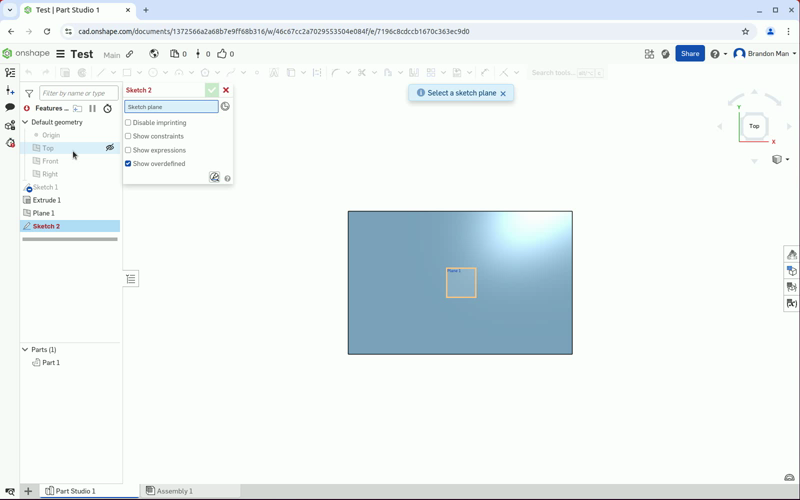
mouse_move(73, 215)
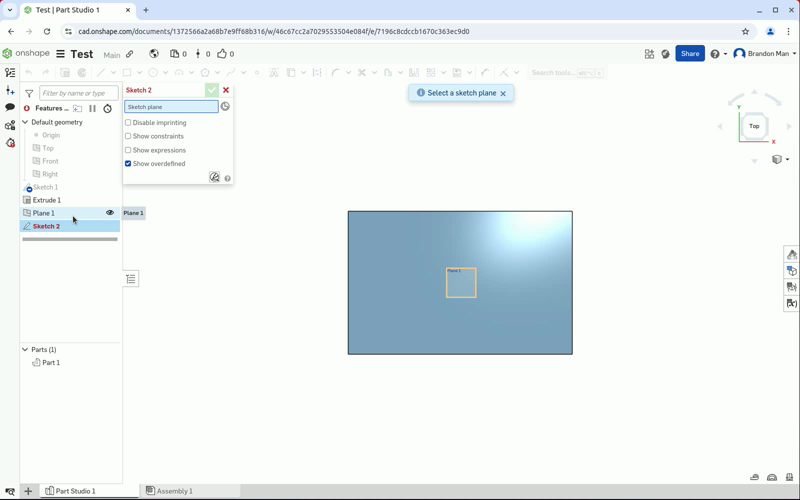
click(73, 215)
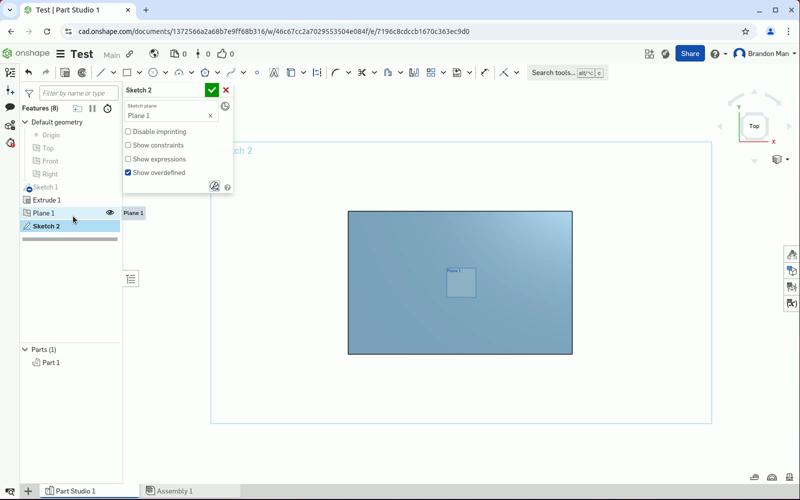
mouse_move(73, 352)
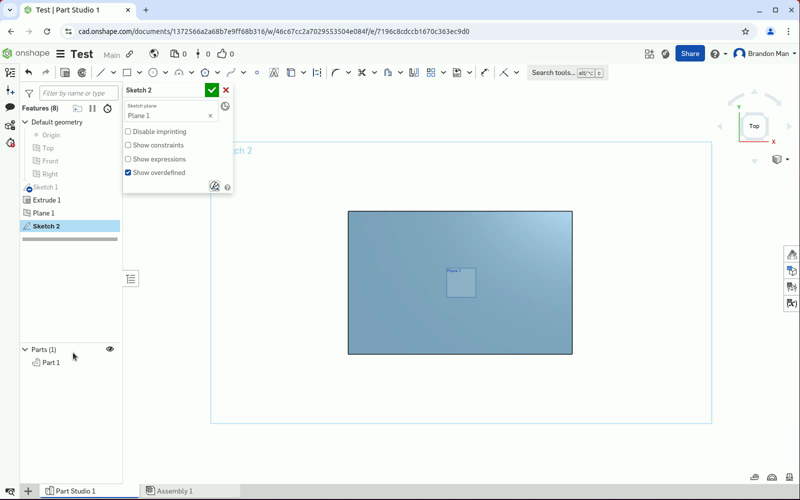
key(y)
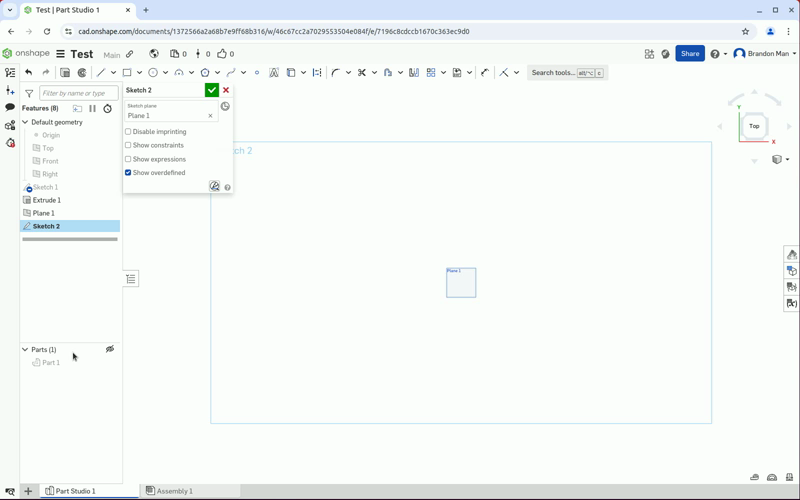
key(l)
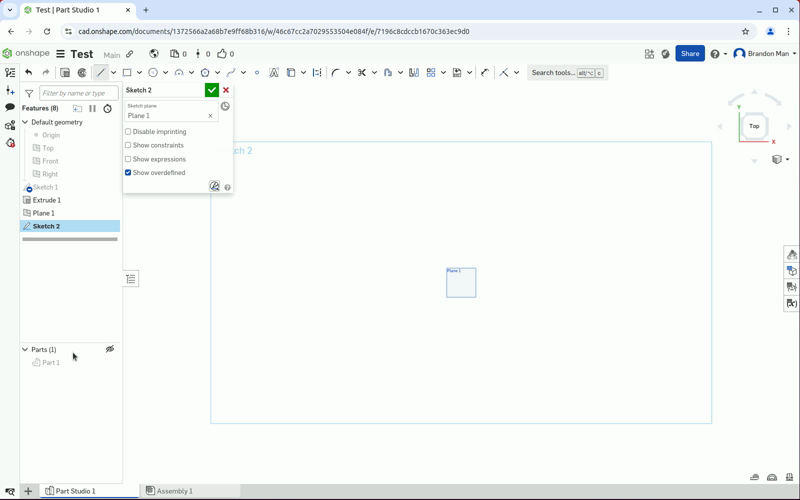
key_down(shift)
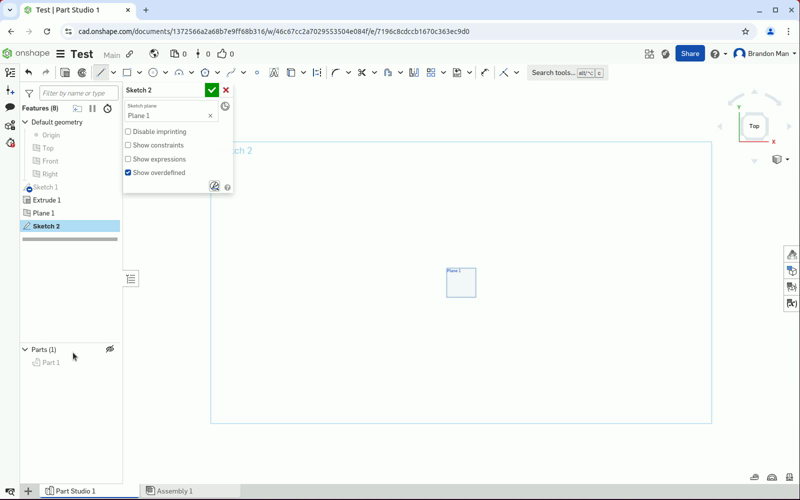
mouse_move(358, 343)
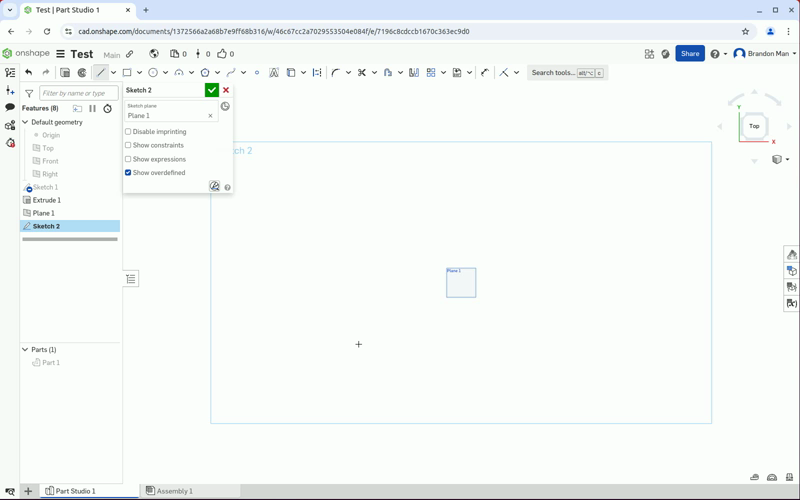
click(358, 343)
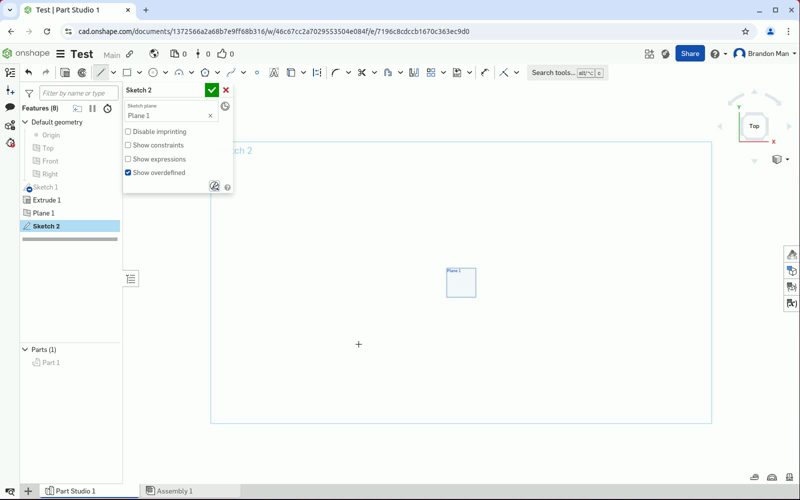
key_up(shift)
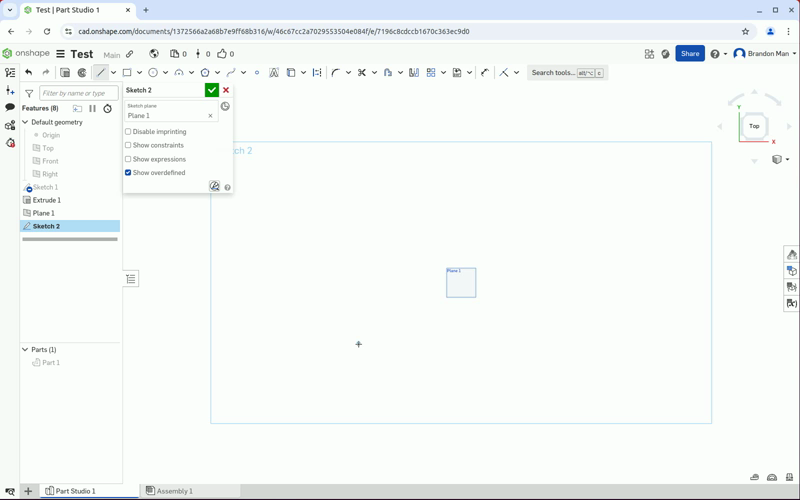
key_down(shift)
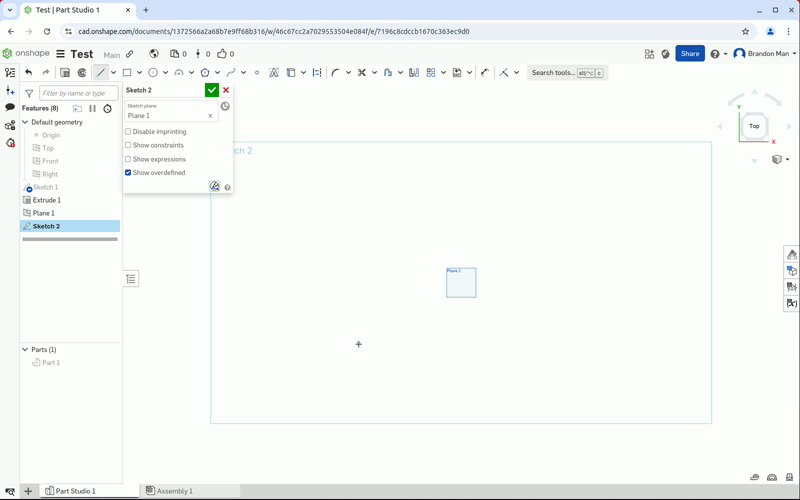
mouse_move(561, 343)
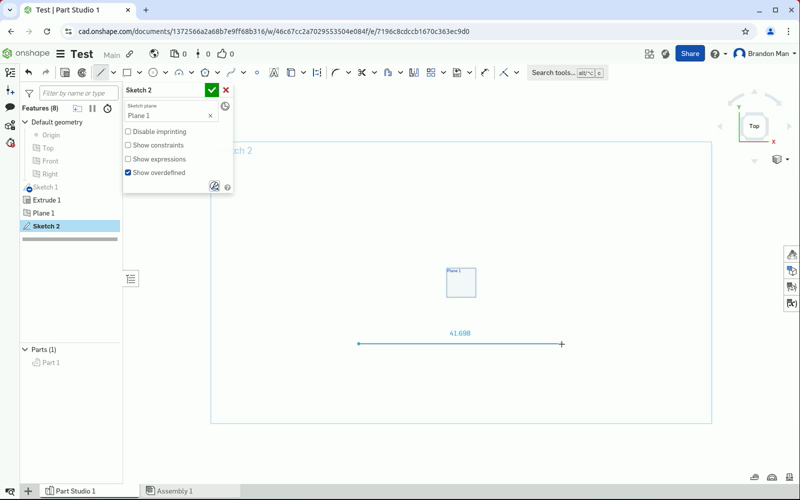
click(561, 343)
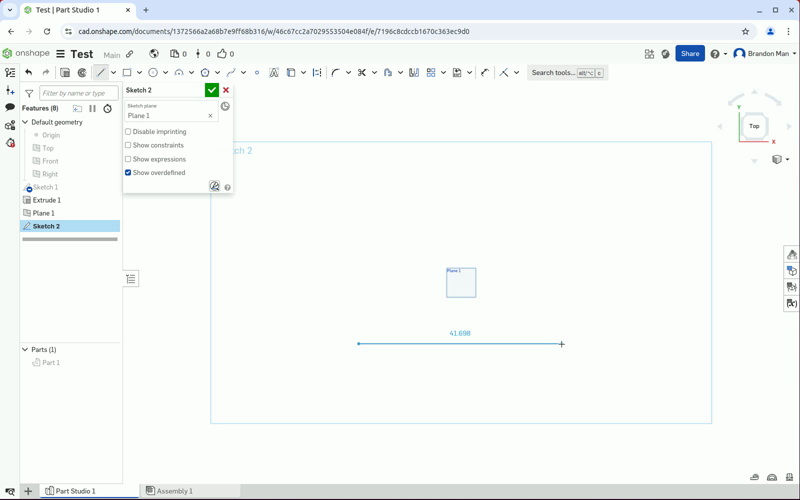
key_up(shift)
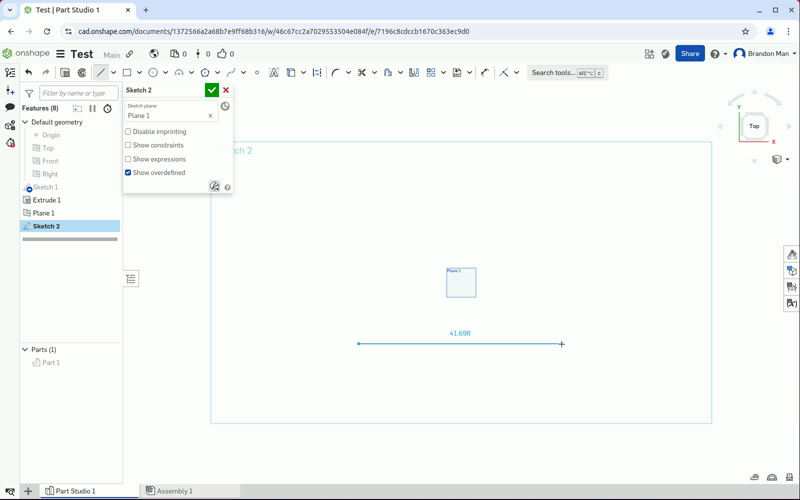
key_down(shift)
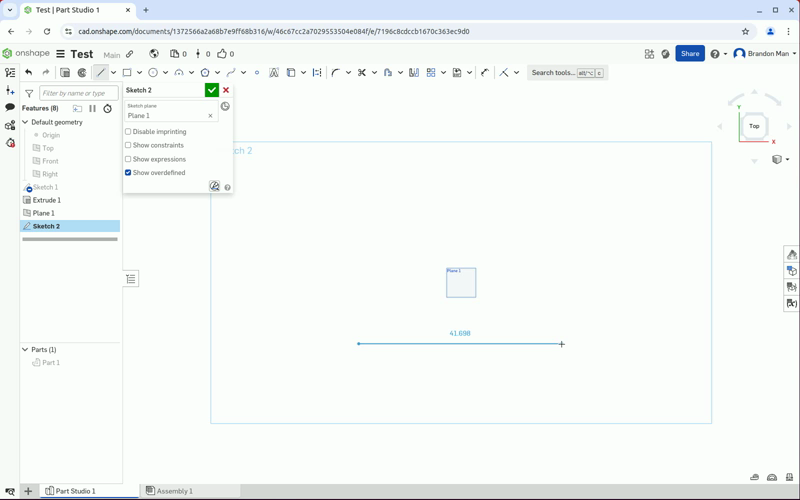
mouse_move(561, 224)
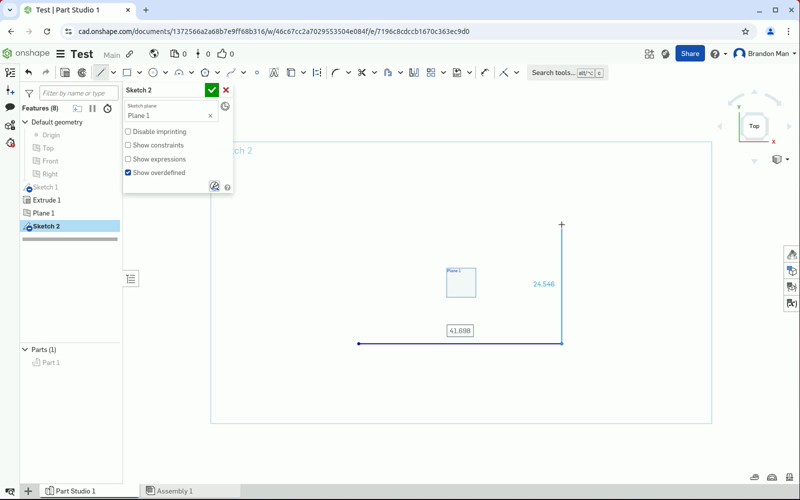
click(561, 224)
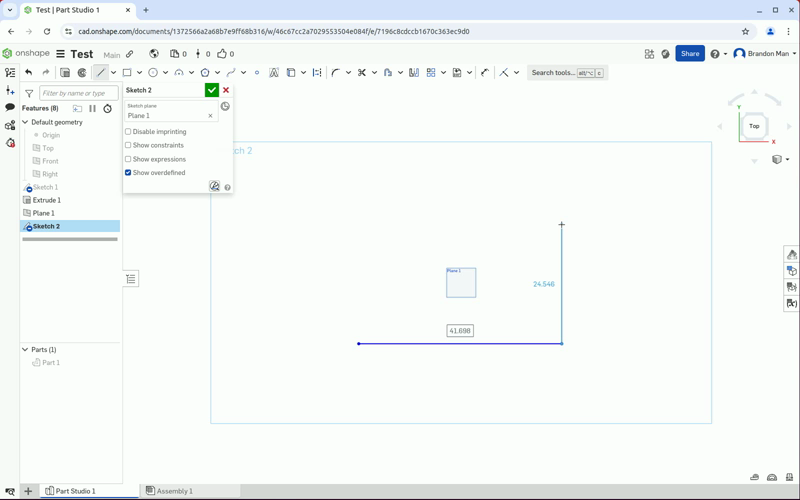
key_up(shift)
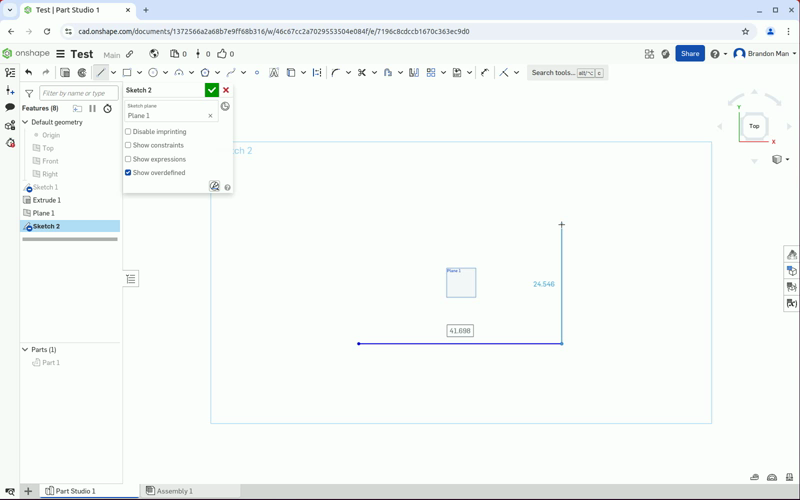
key_down(shift)
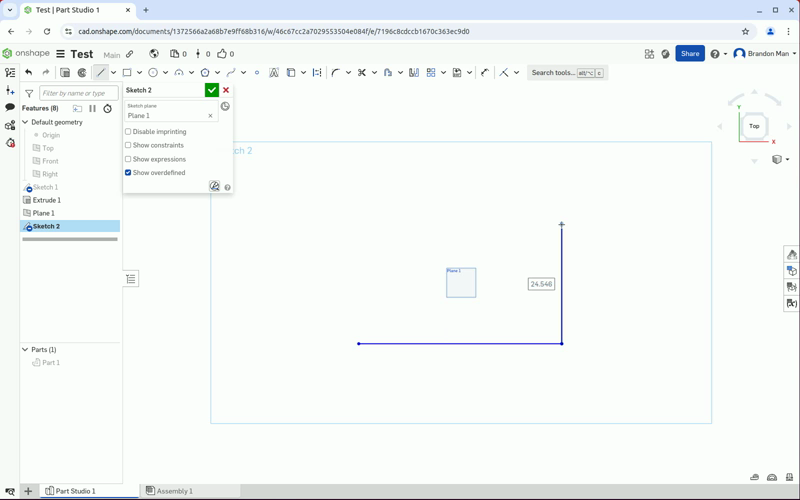
mouse_move(358, 224)
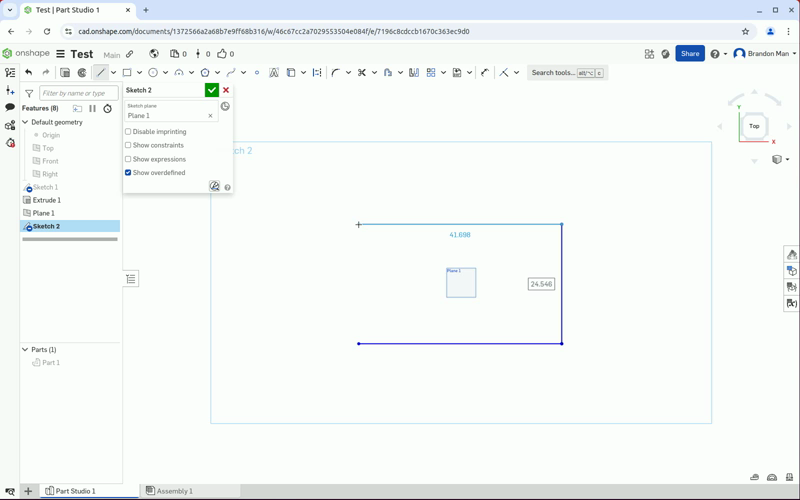
click(358, 224)
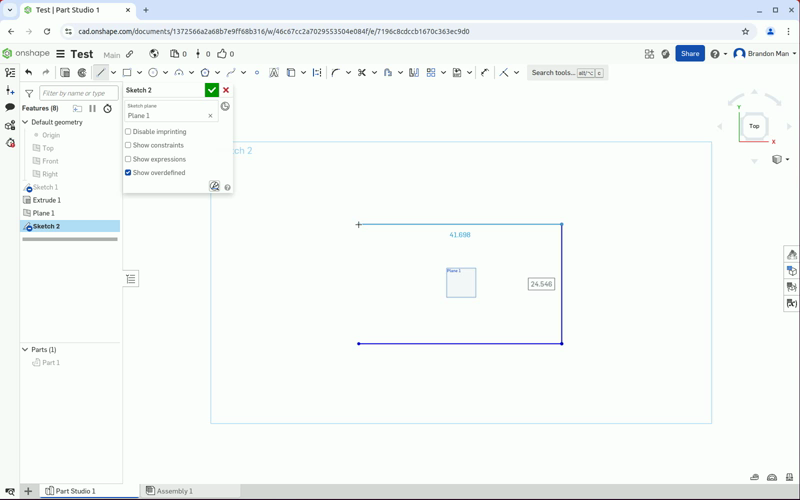
key_up(shift)
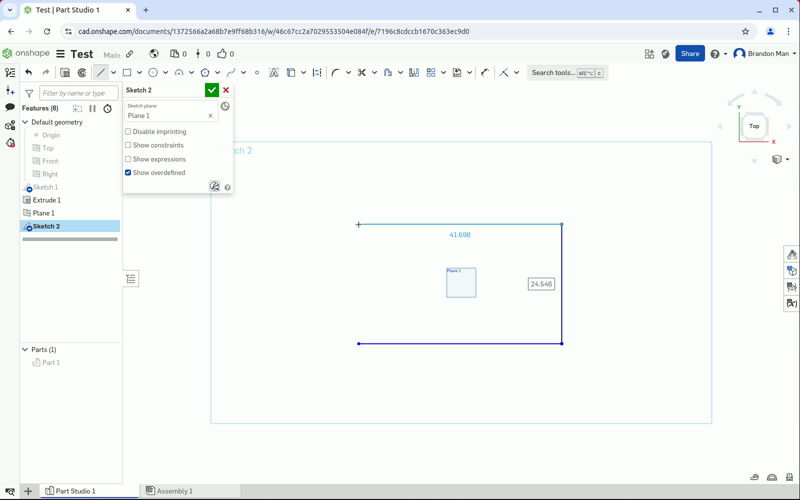
key_down(shift)
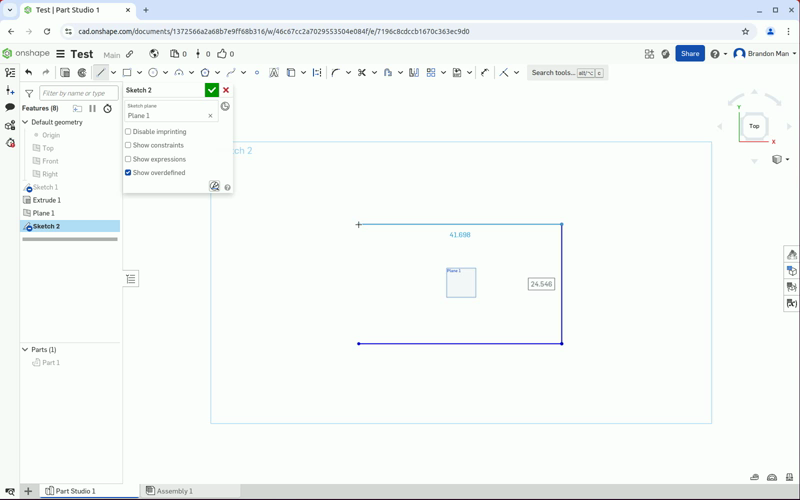
mouse_move(358, 343)
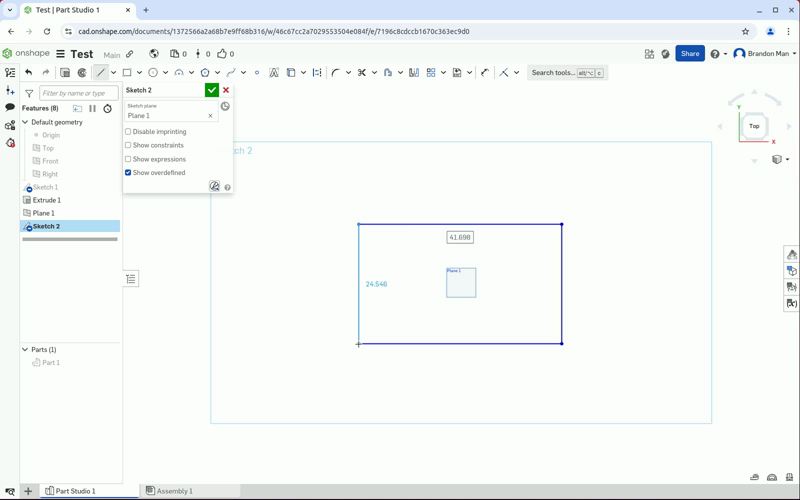
key_up(shift)
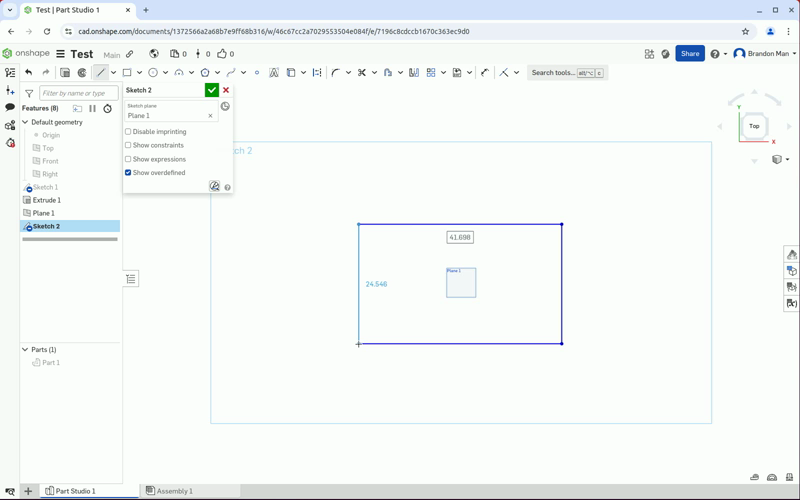
click(358, 343)
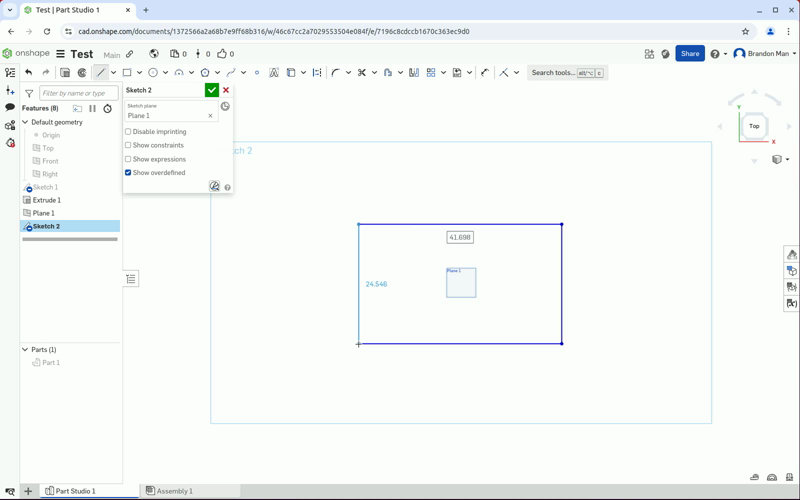
key(esc)
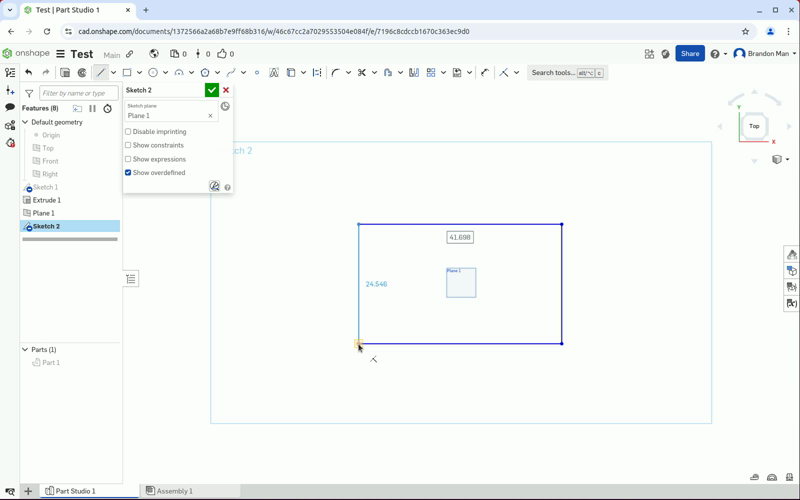
mouse_move(387, 313)
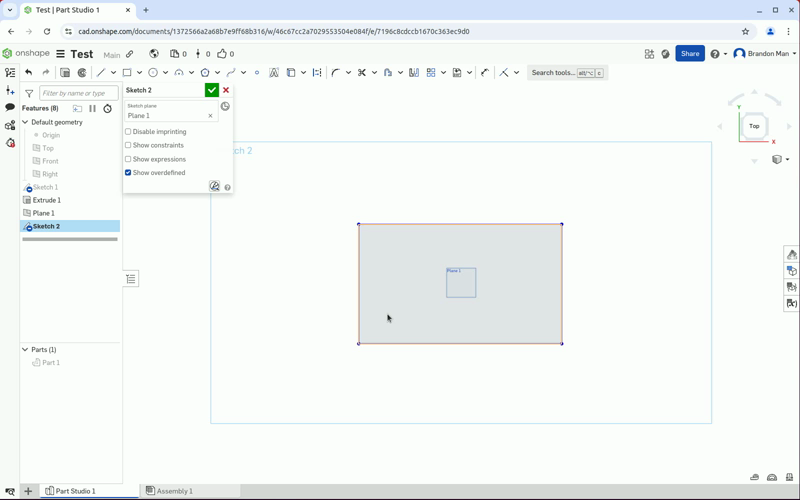
click(387, 313)
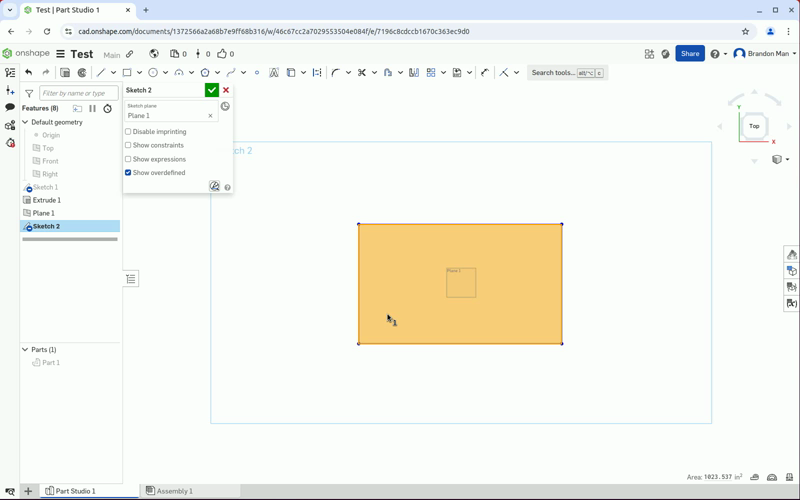
mouse_move(73, 352)
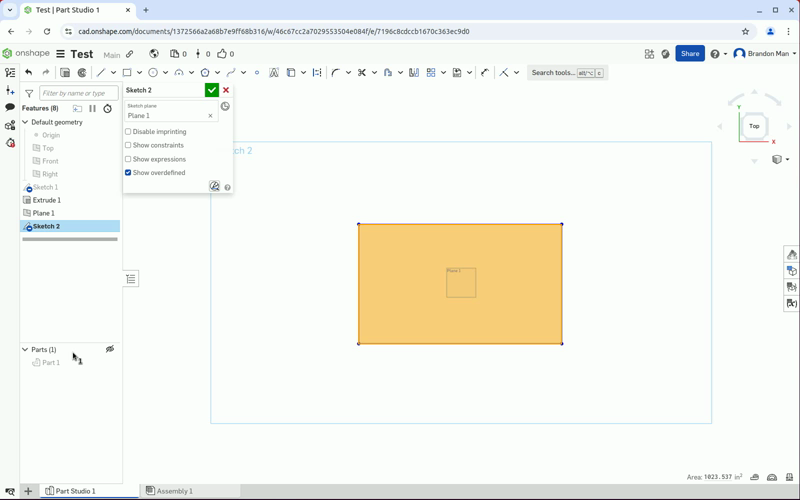
key(shift+y)
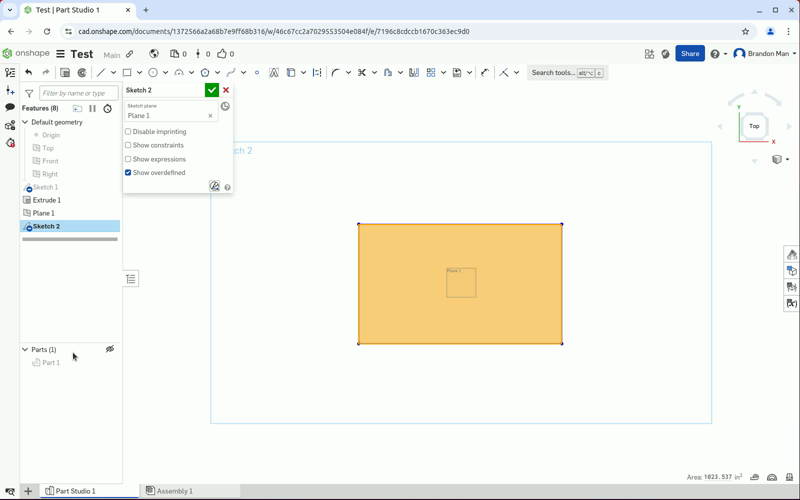
key(shift+e)
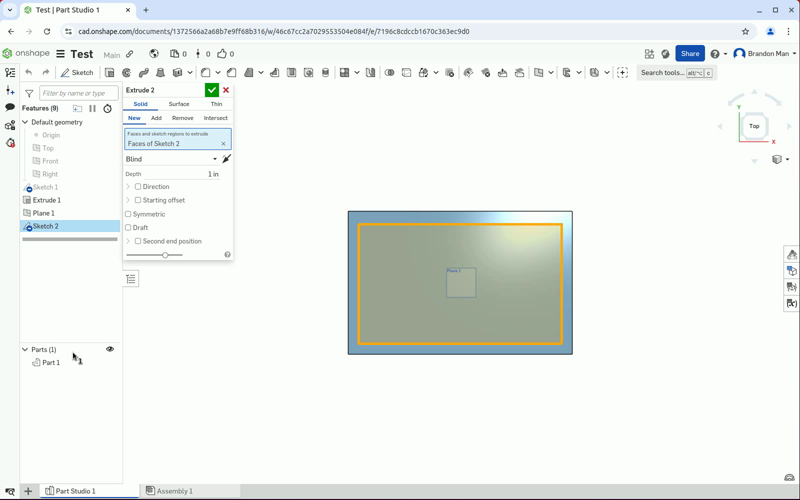
mouse_move(143, 106)
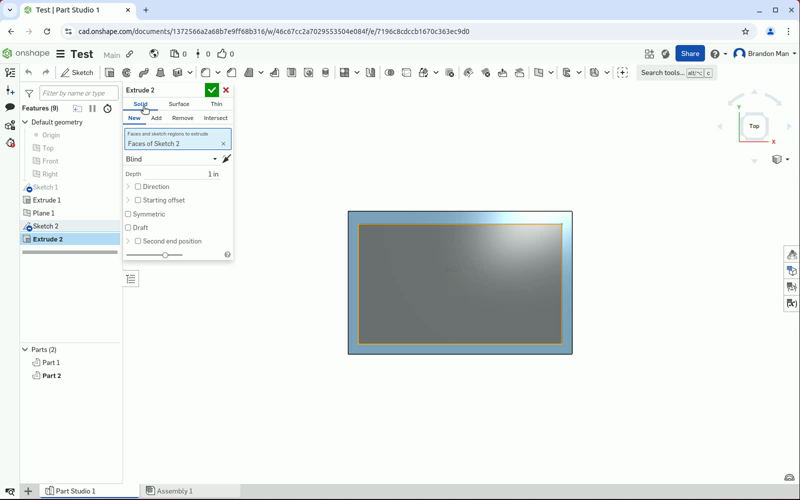
click(143, 106)
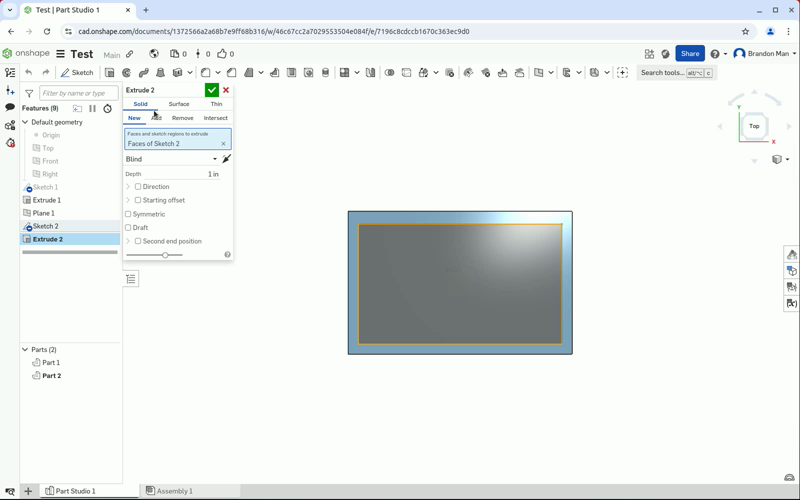
mouse_move(186, 120)
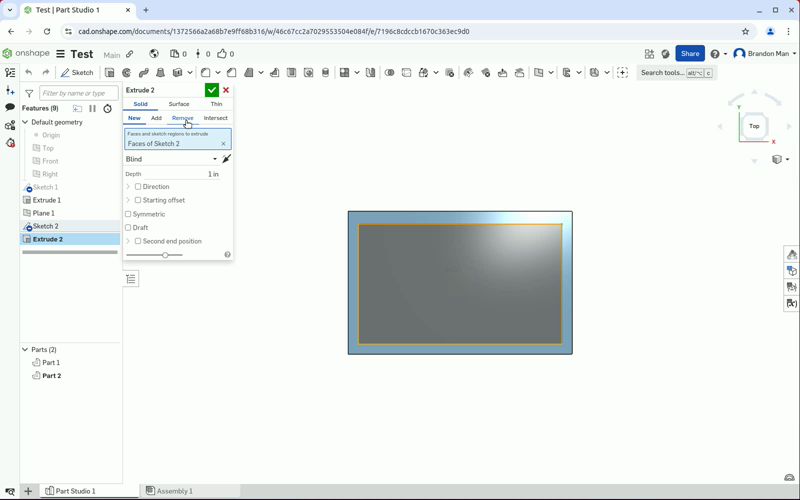
click(186, 120)
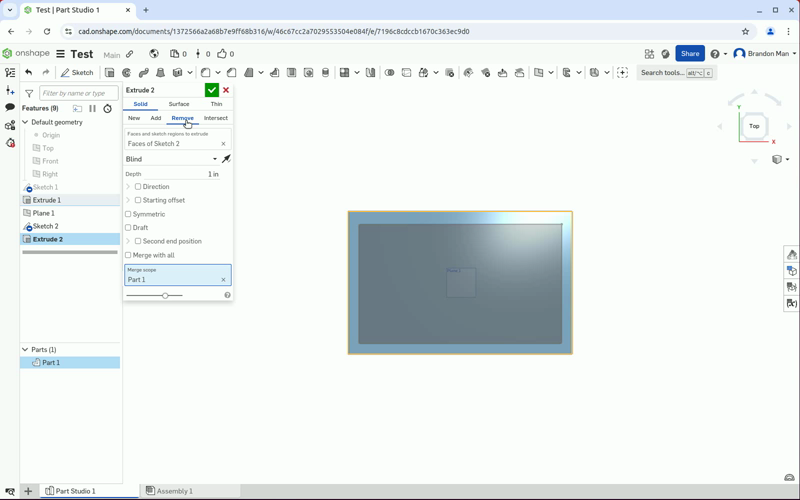
key(tab, 4)
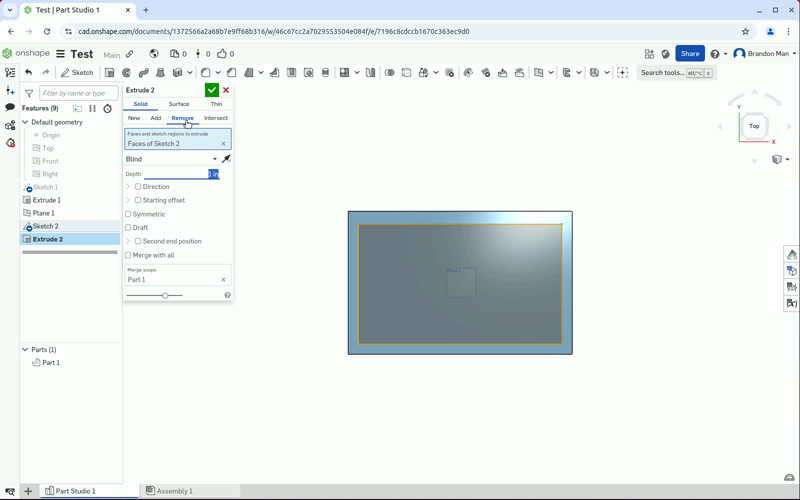
text(46.216)
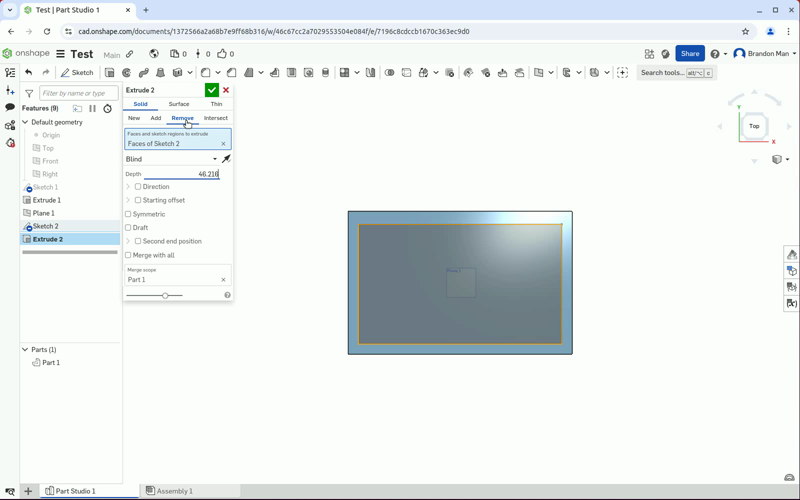
key(tab, 3)
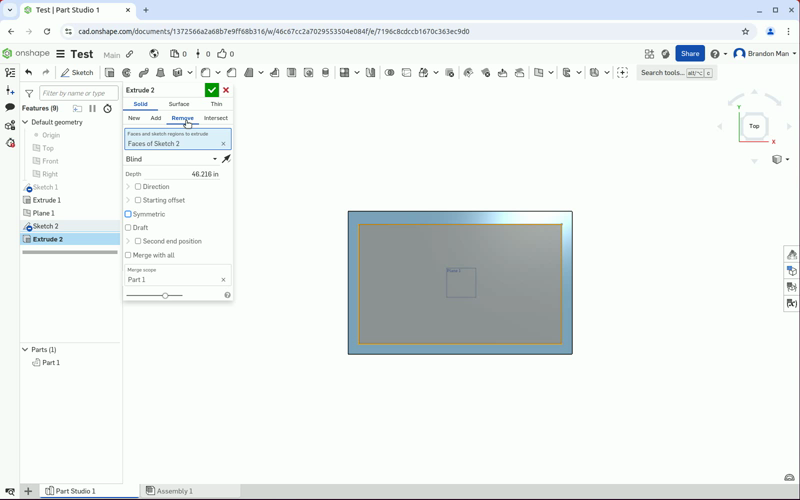
key(space)
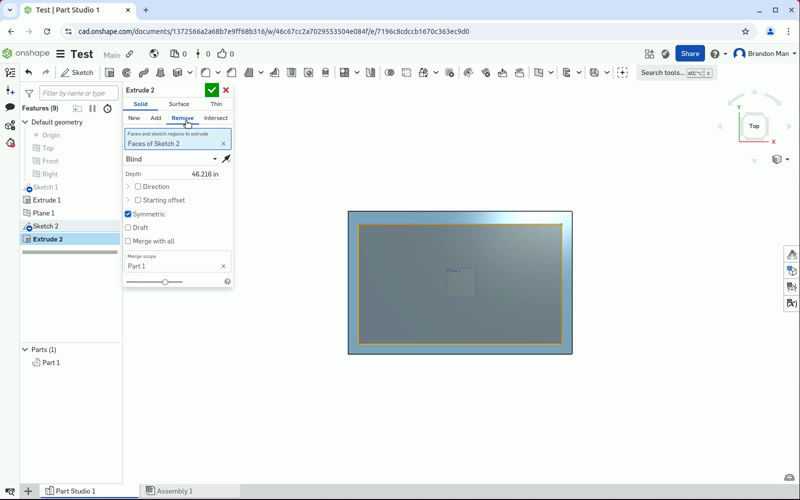
key(tab, 2)
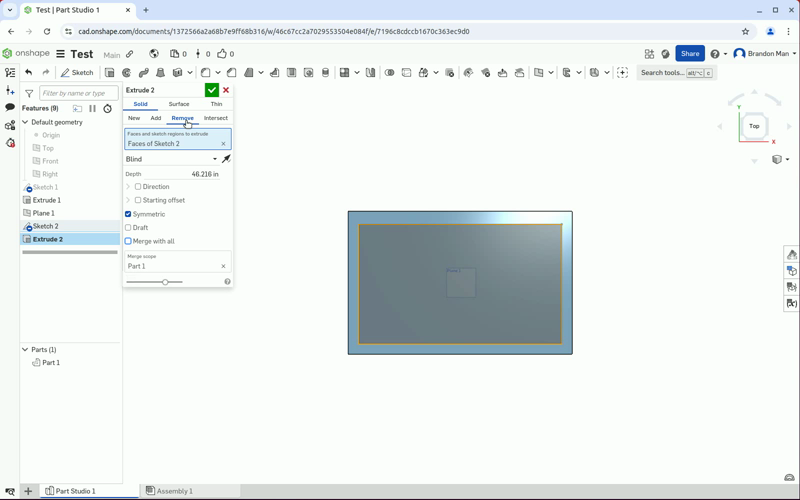
key(space)
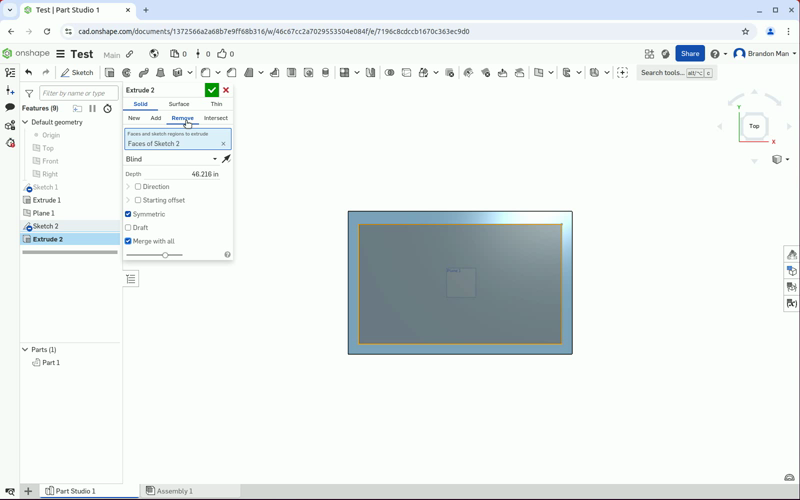
key(enter)
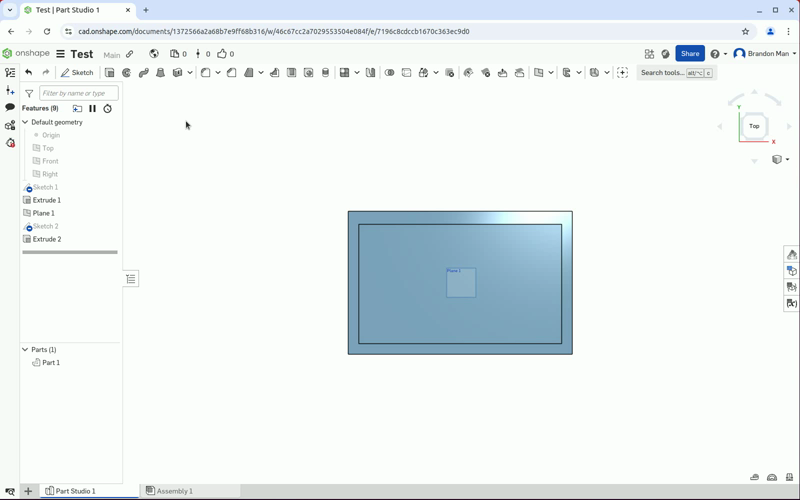
key(shift+h)
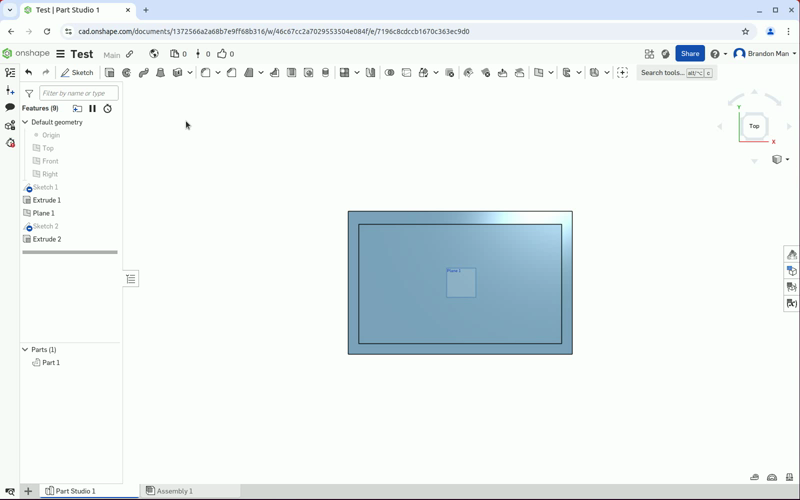
key(shift+h)
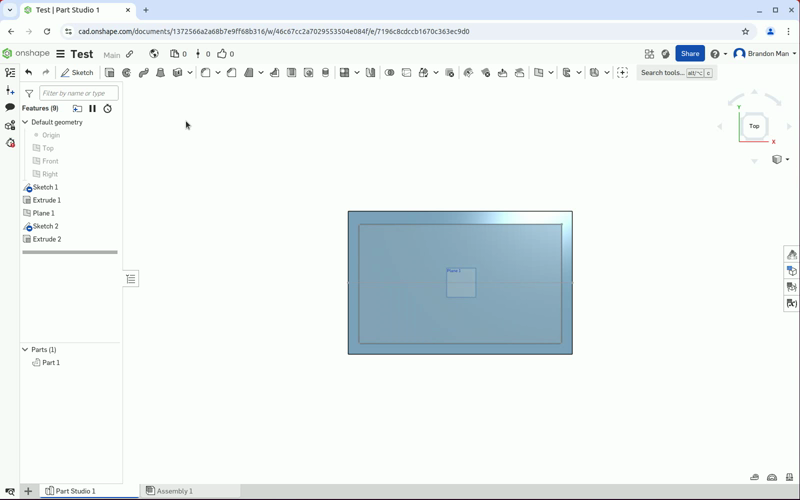
key(shift+7)
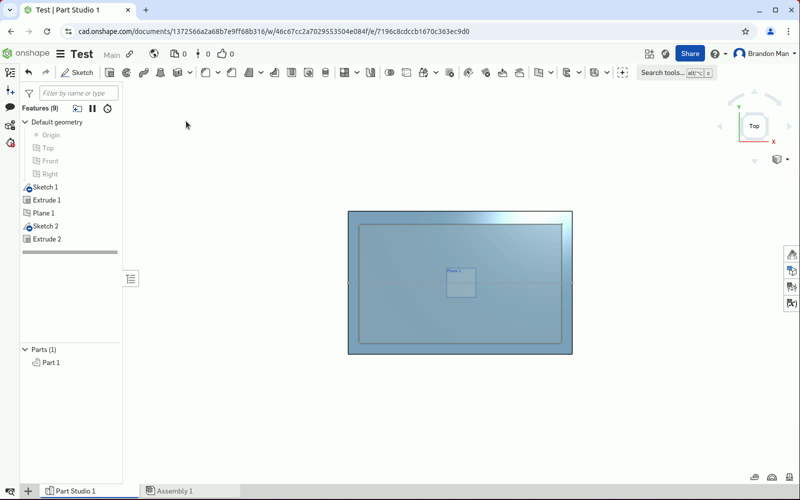
key(up, 3)
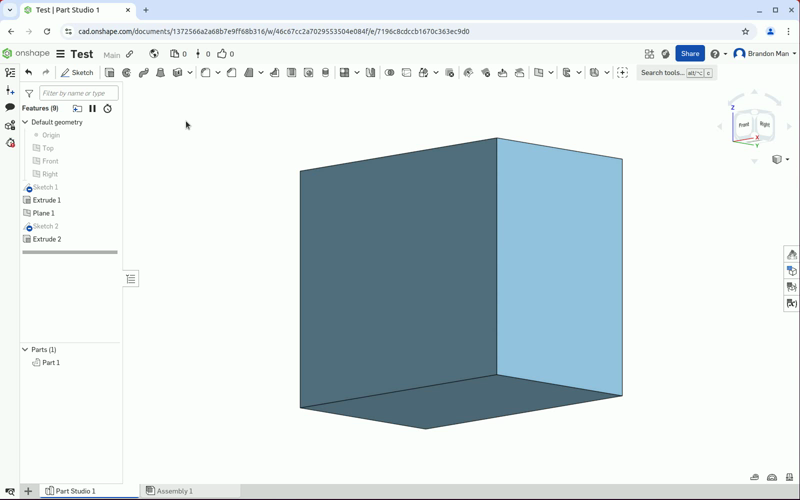
key(left, 3)
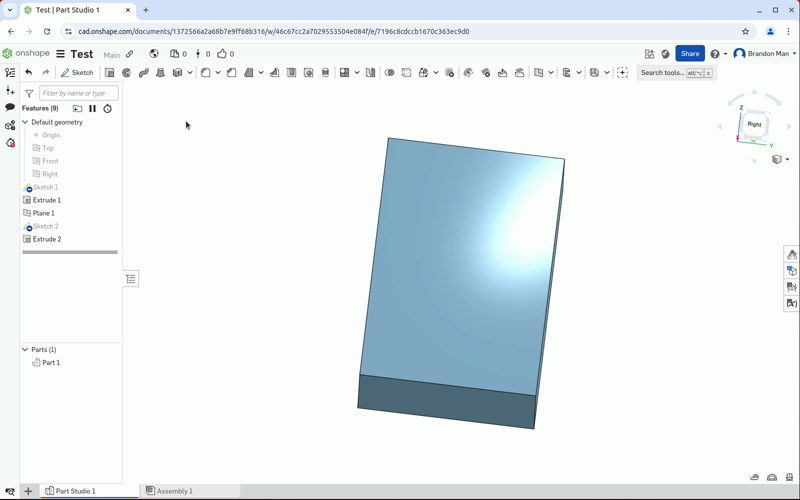
key(right, 3)
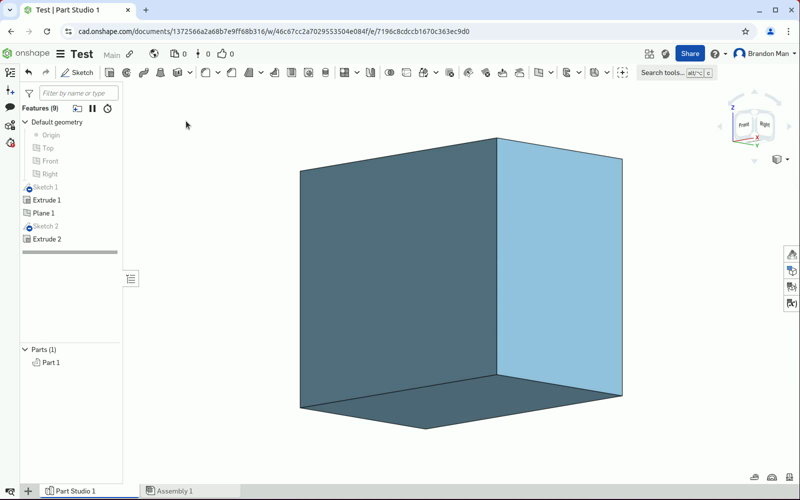
key(down, 3)
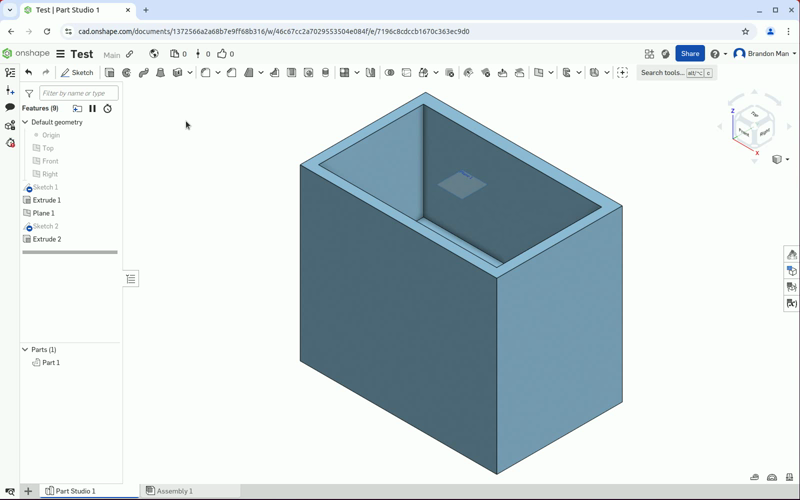
mouse_move(73, 189)
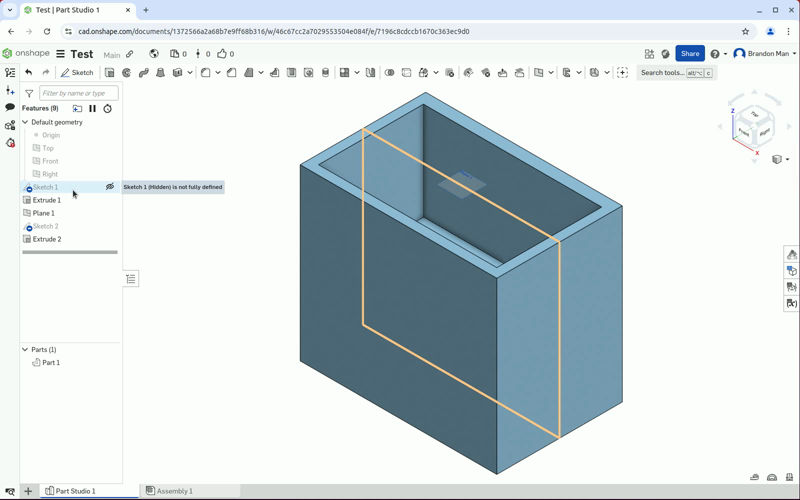
click(73, 189)